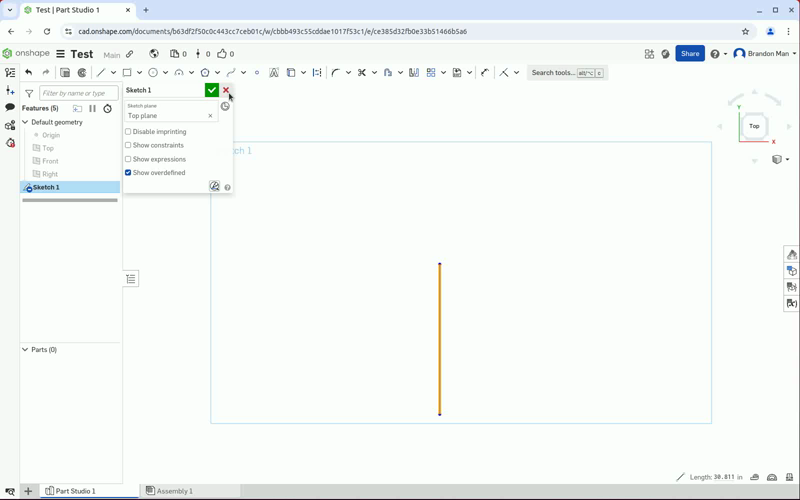
key(shift+h)
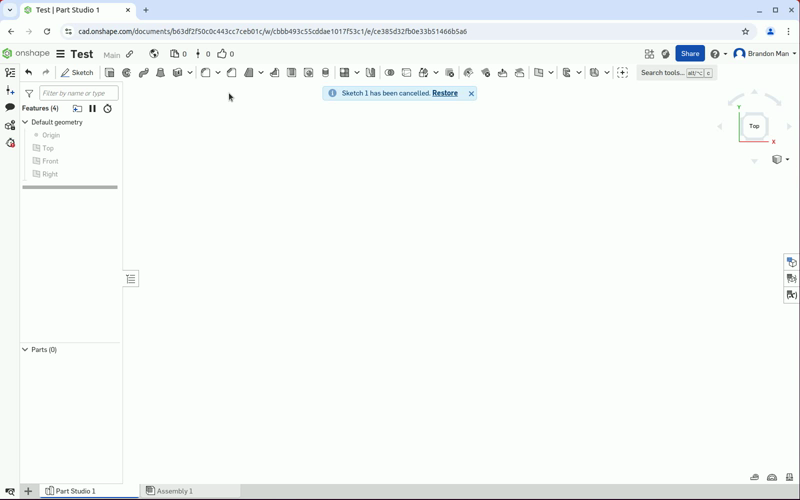
mouse_move(73, 352)
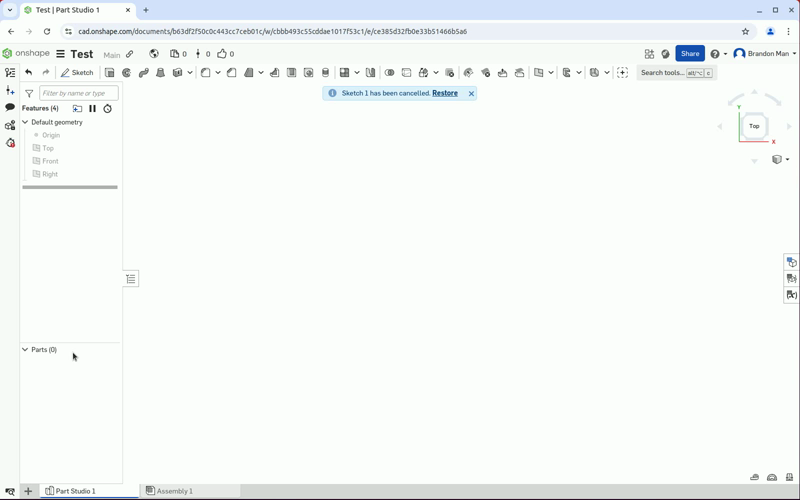
key(y)
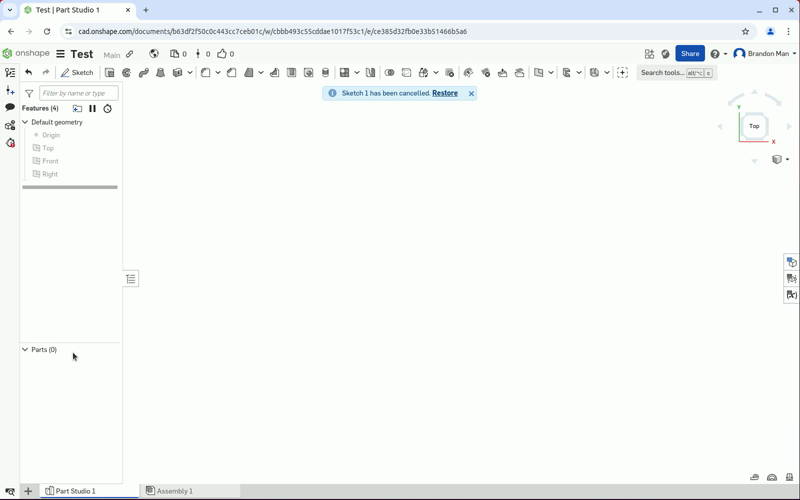
key(shift+p)
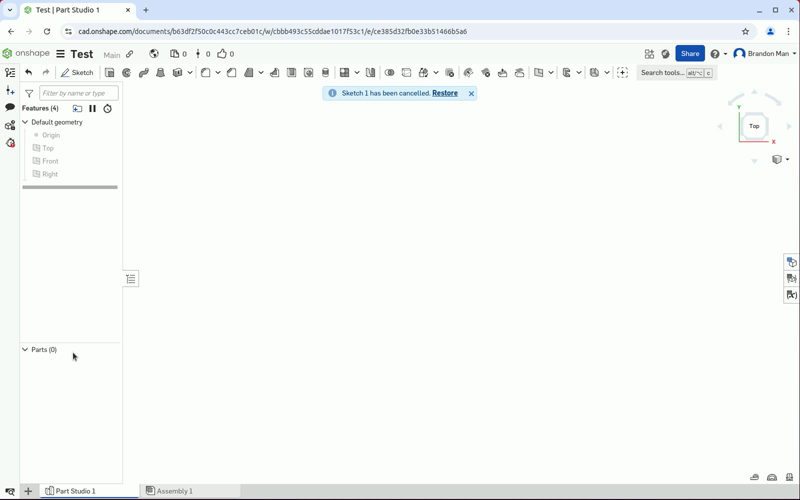
key(space)
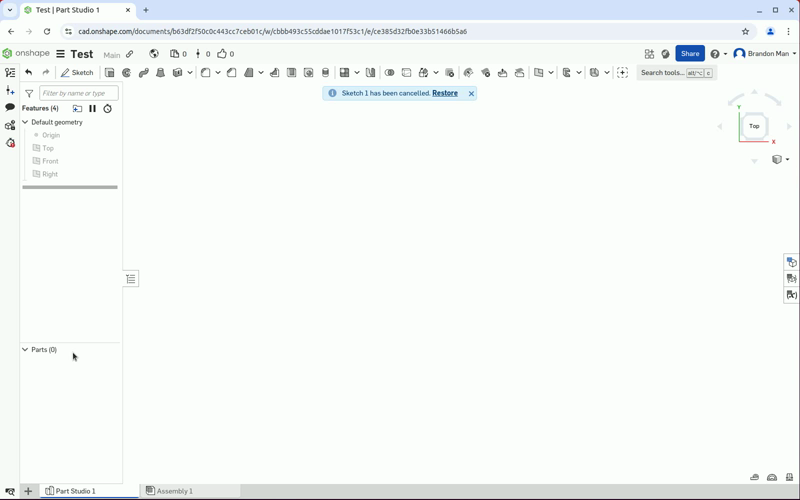
key_down(shift)
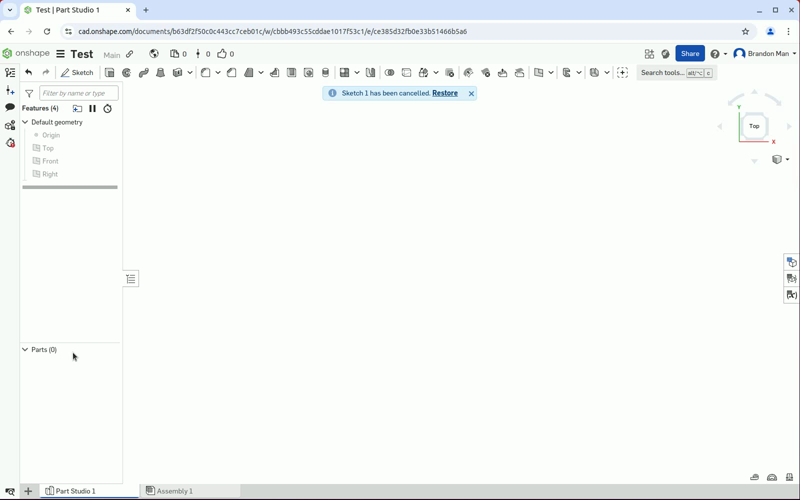
key(up)
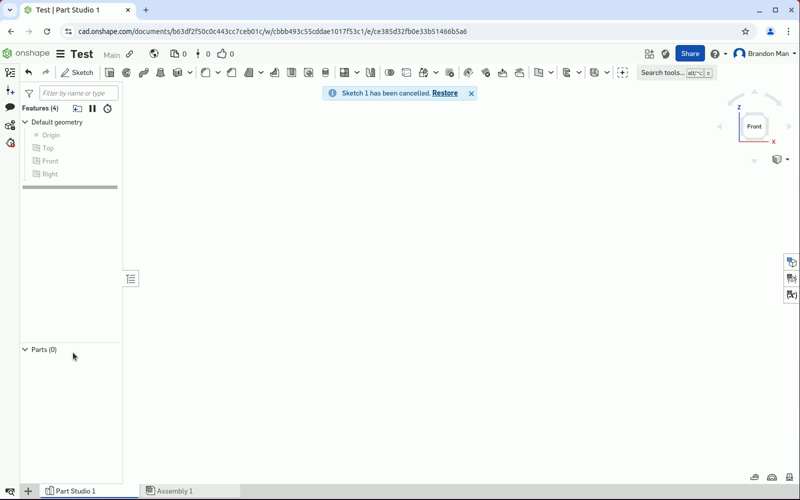
key_up(shift)
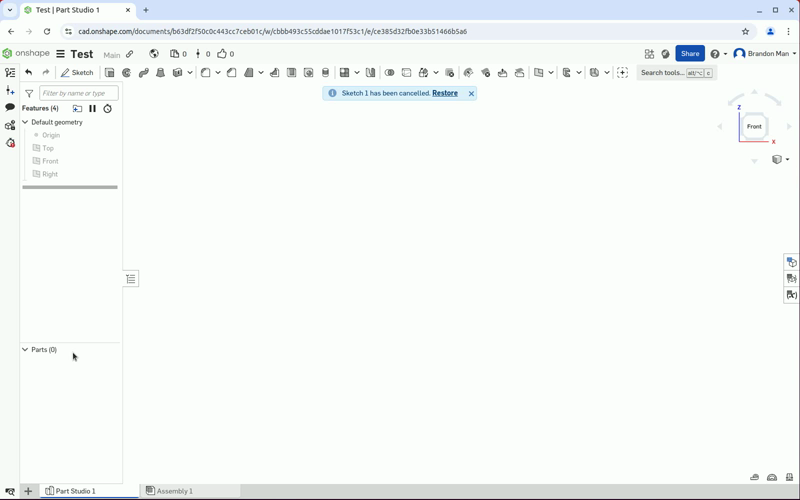
mouse_move(73, 352)
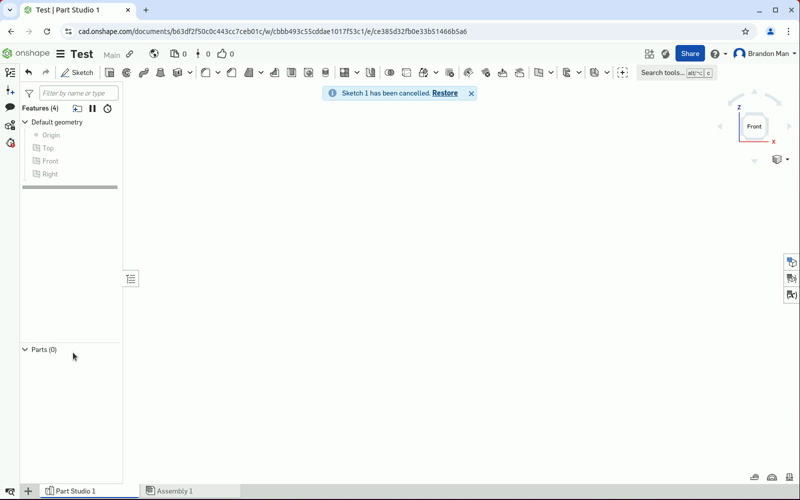
key(shift+y)
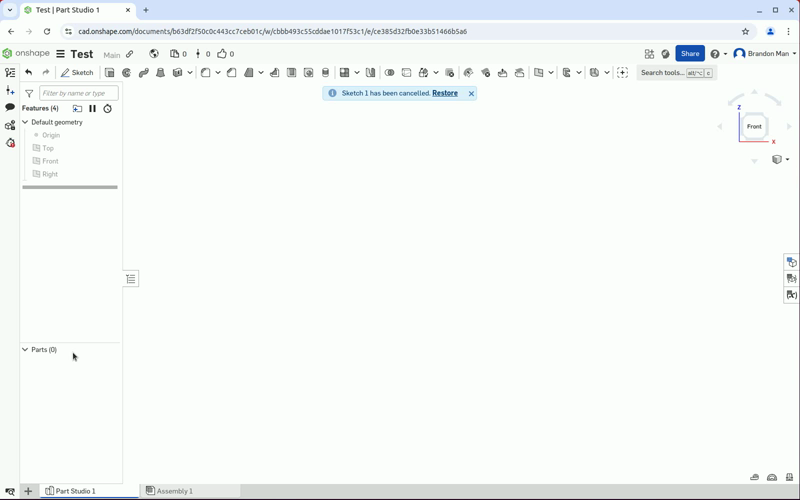
key(shift+s)
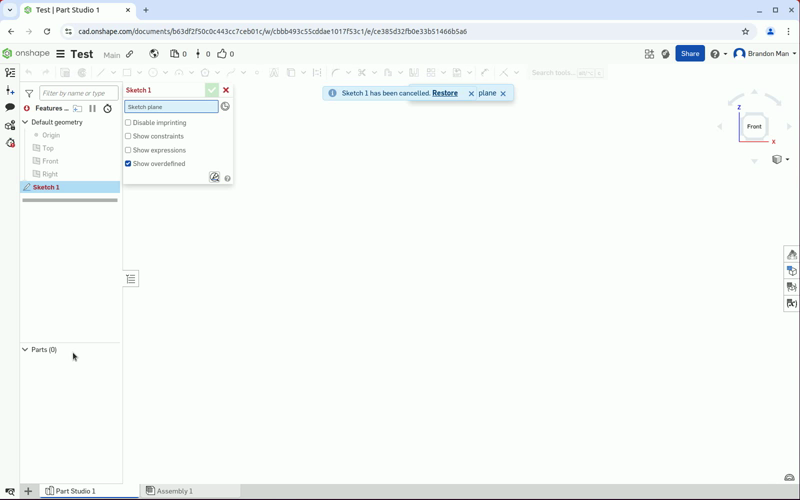
mouse_move(73, 163)
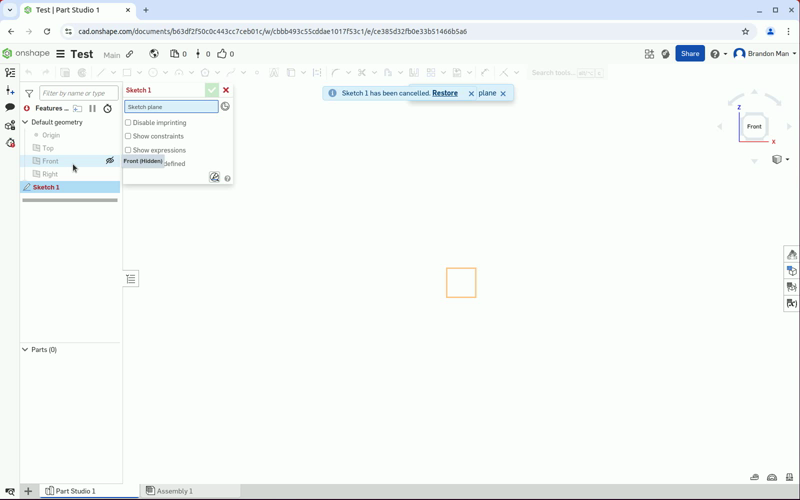
click(73, 163)
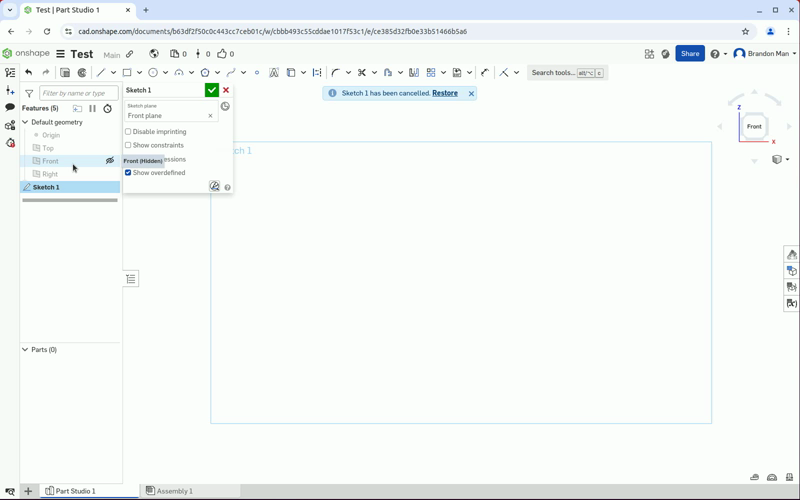
mouse_move(73, 352)
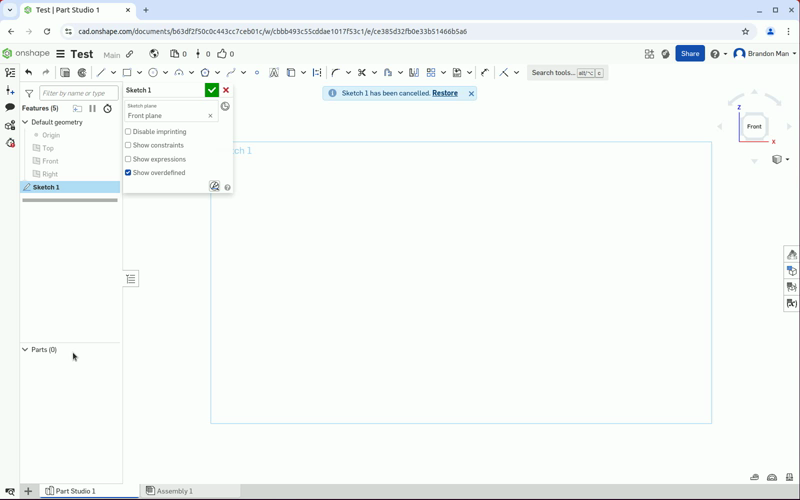
key(y)
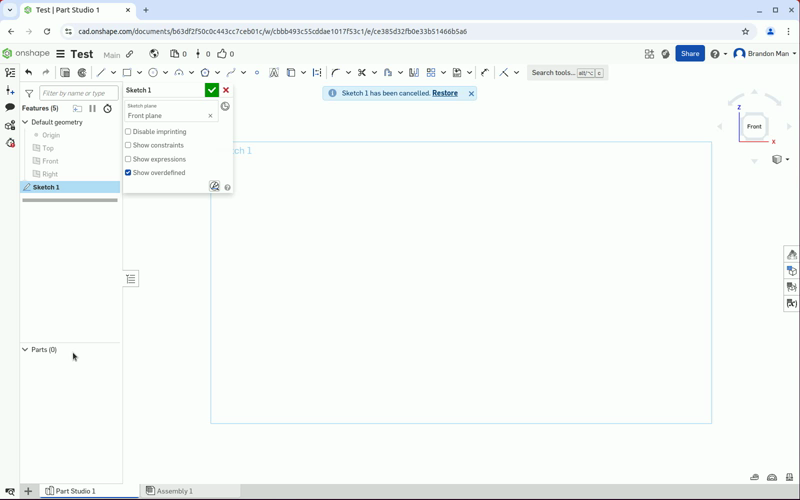
key(l)
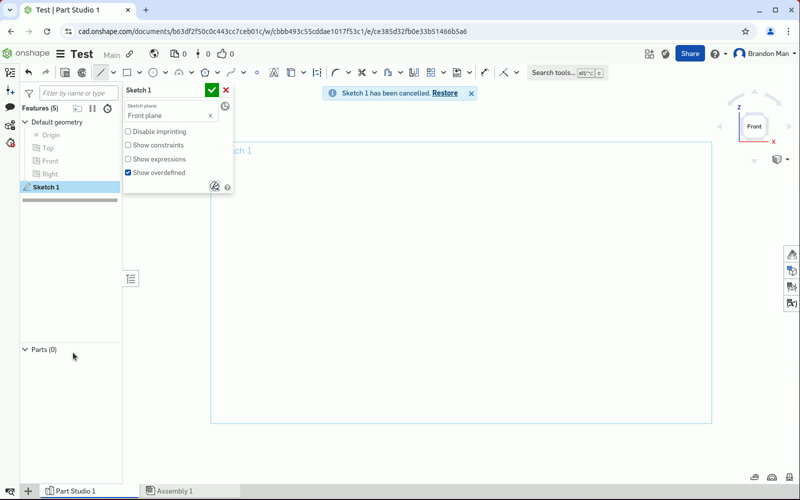
key_down(shift)
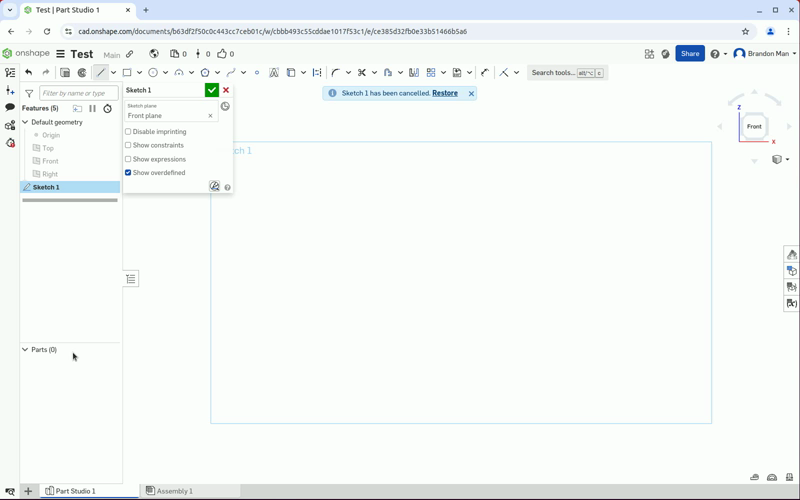
mouse_move(444, 278)
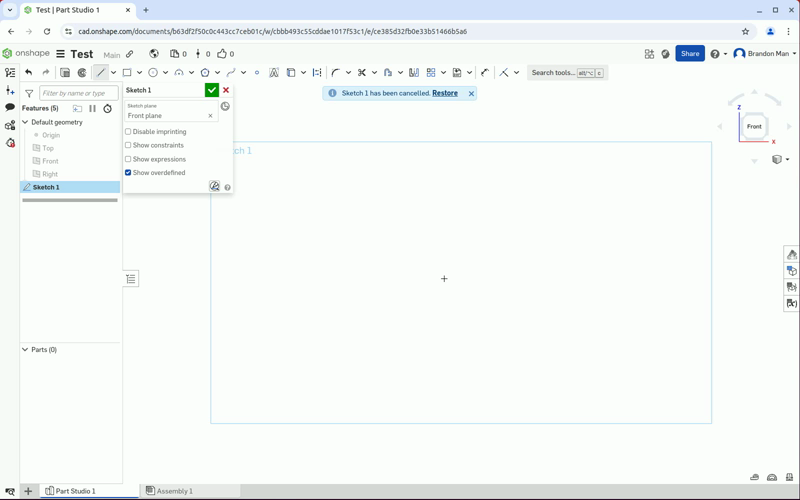
click(444, 278)
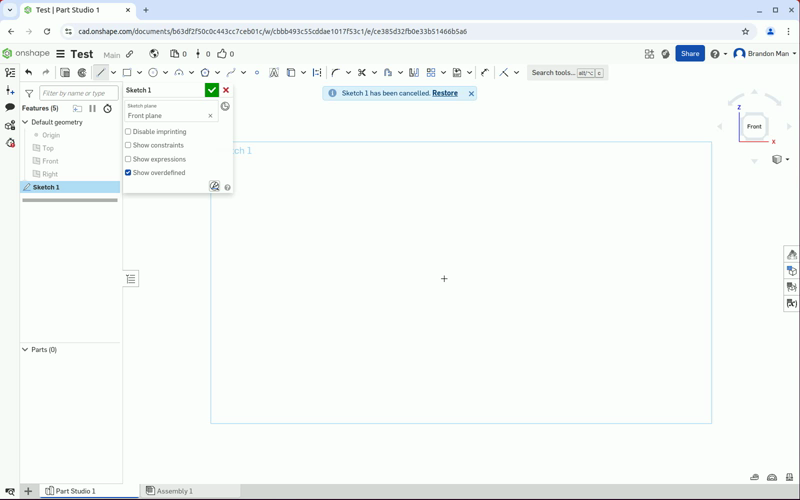
key_up(shift)
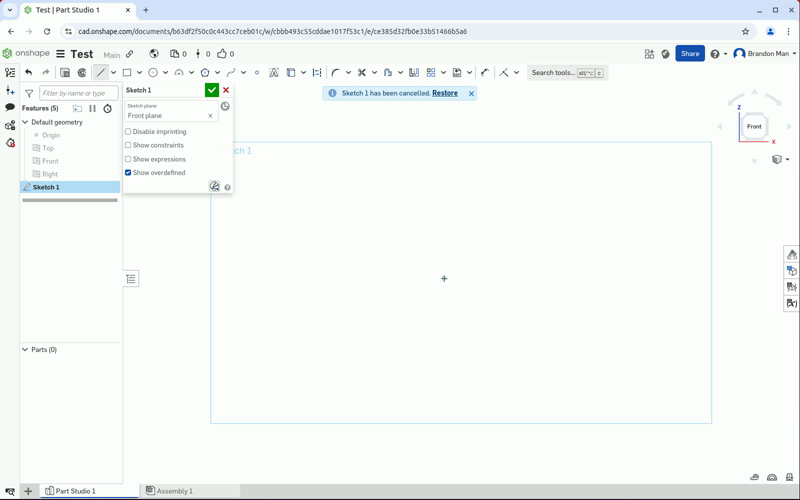
key_down(shift)
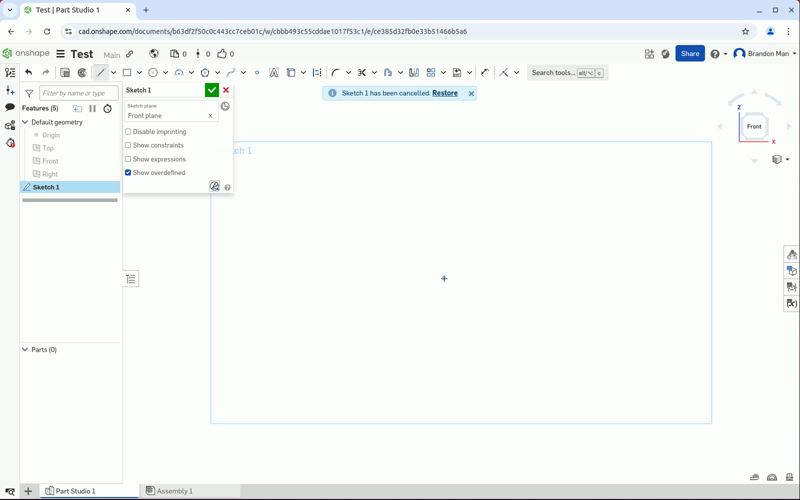
mouse_move(474, 278)
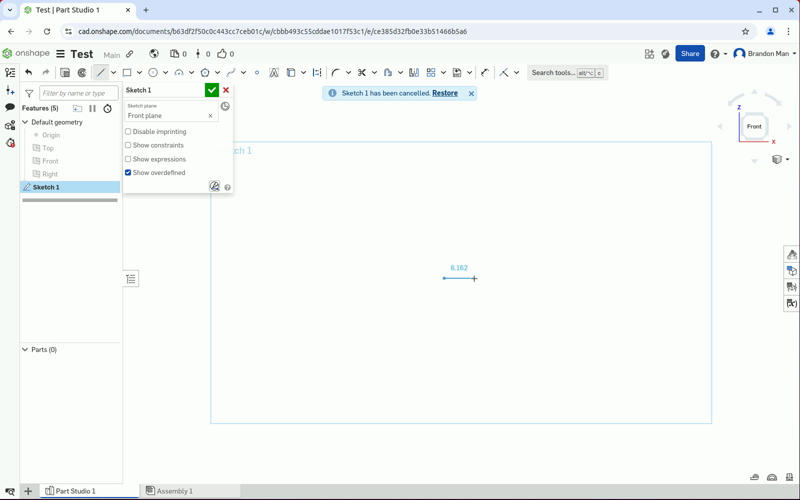
mouse_move(448, 295)
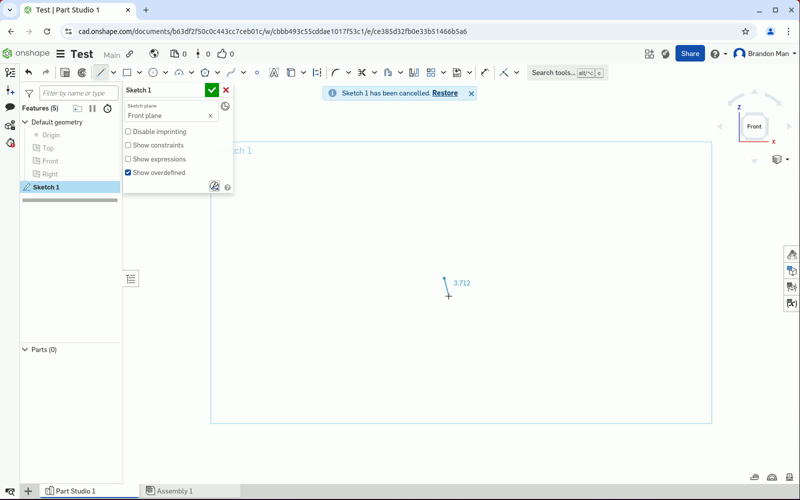
click(448, 295)
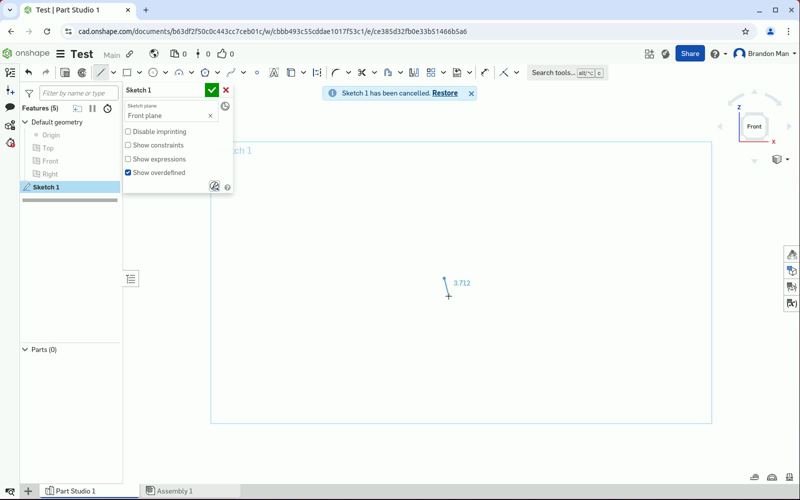
key_up(shift)
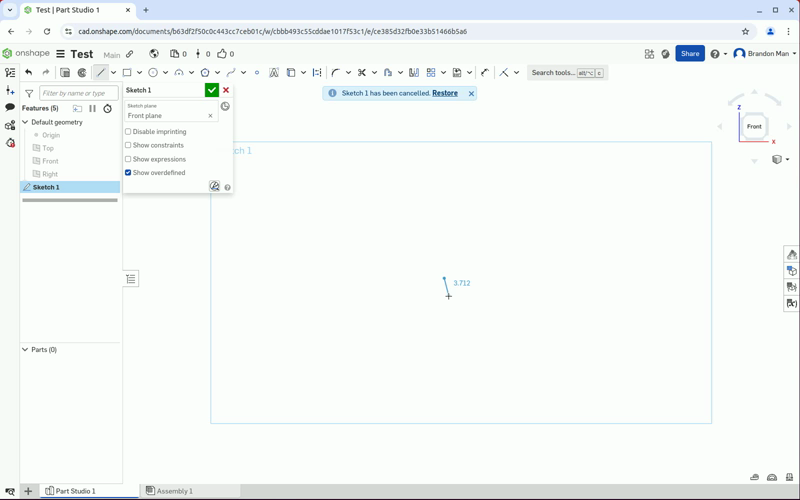
key_down(shift)
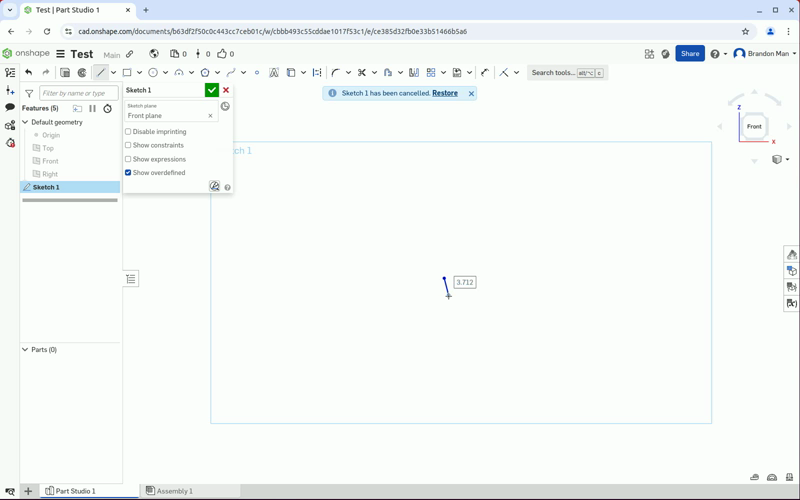
mouse_move(478, 295)
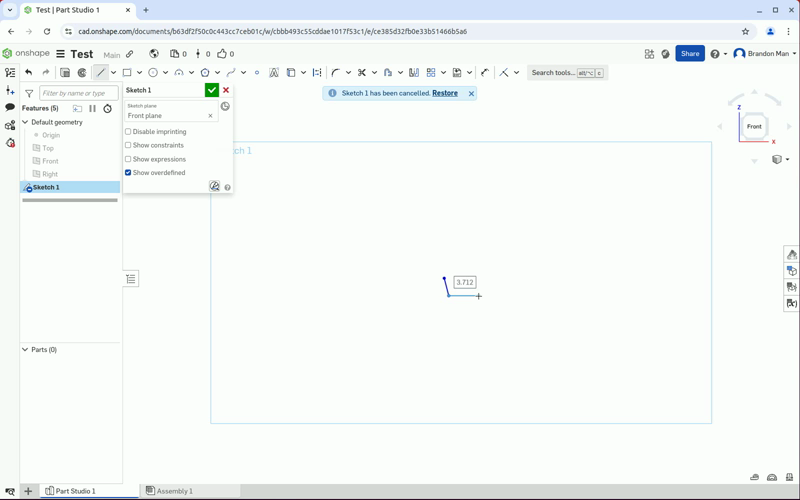
mouse_move(466, 300)
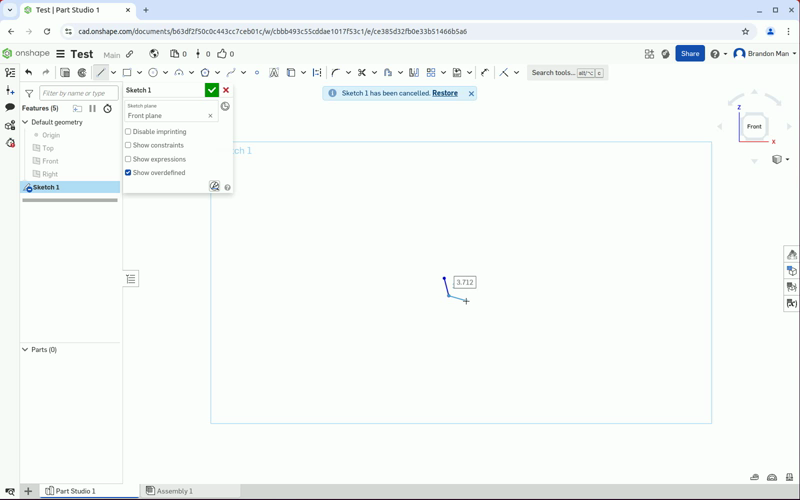
click(466, 300)
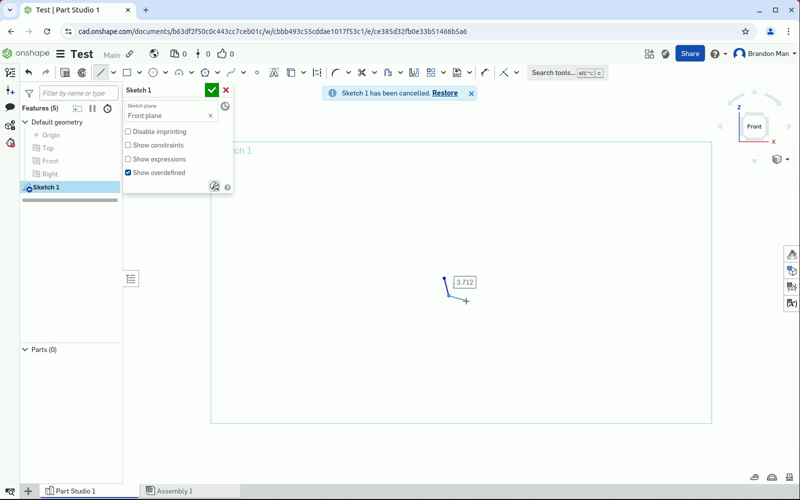
key_up(shift)
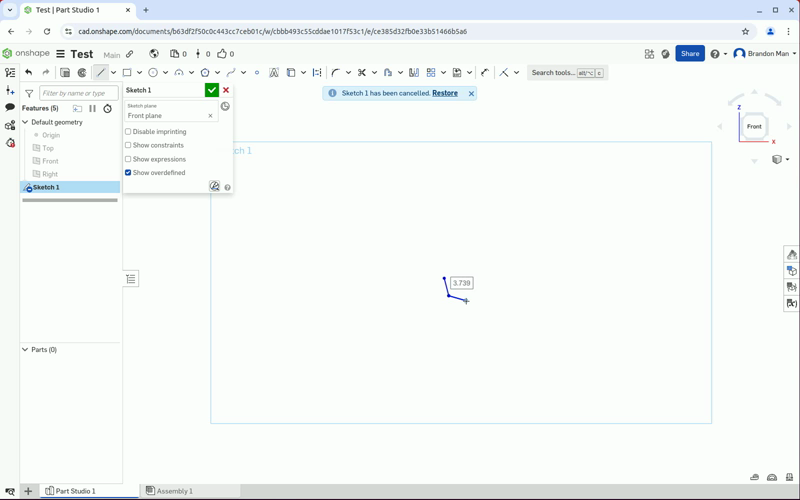
key_down(shift)
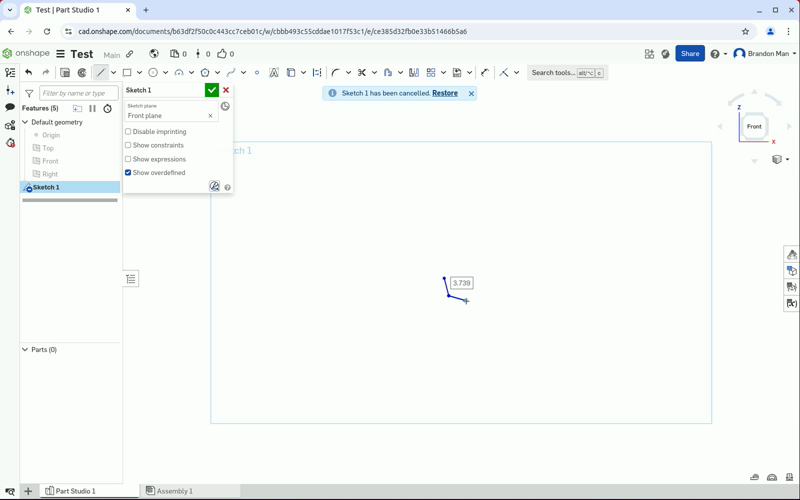
mouse_move(496, 300)
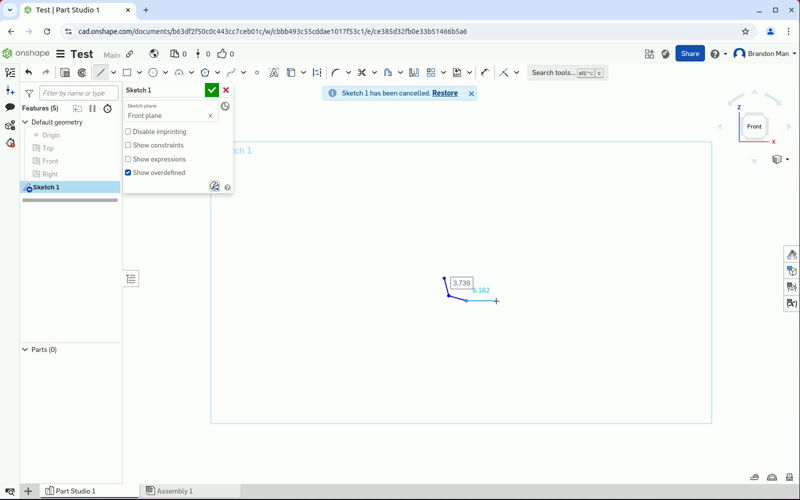
mouse_move(479, 288)
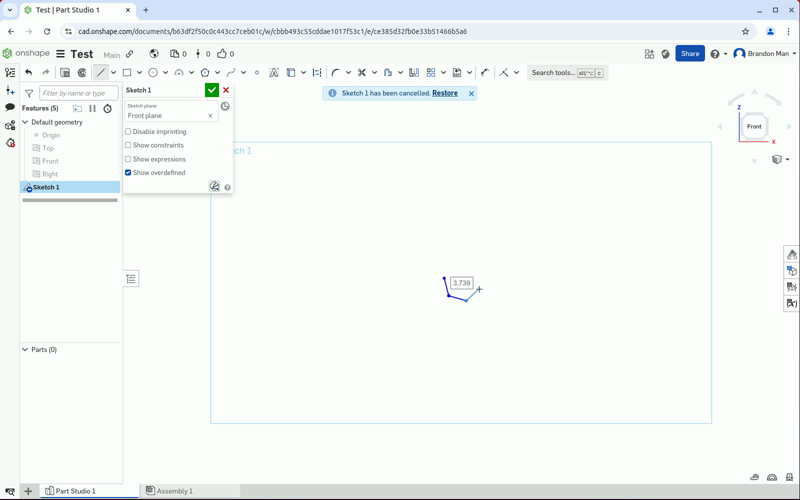
click(479, 288)
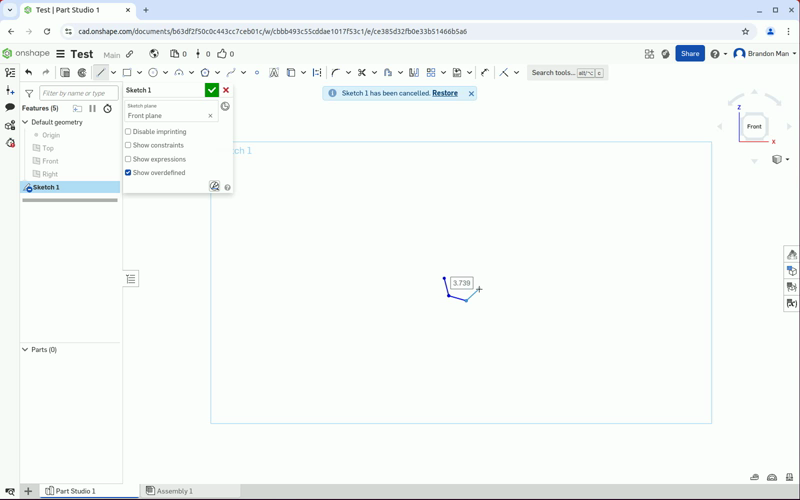
key_up(shift)
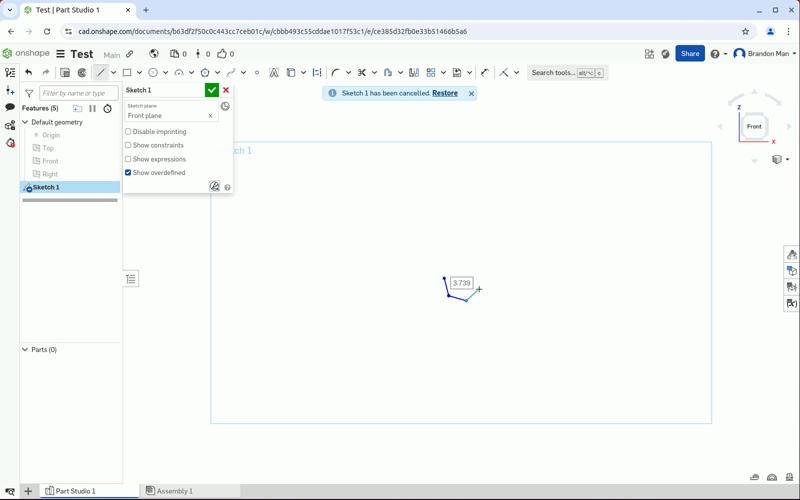
key_down(shift)
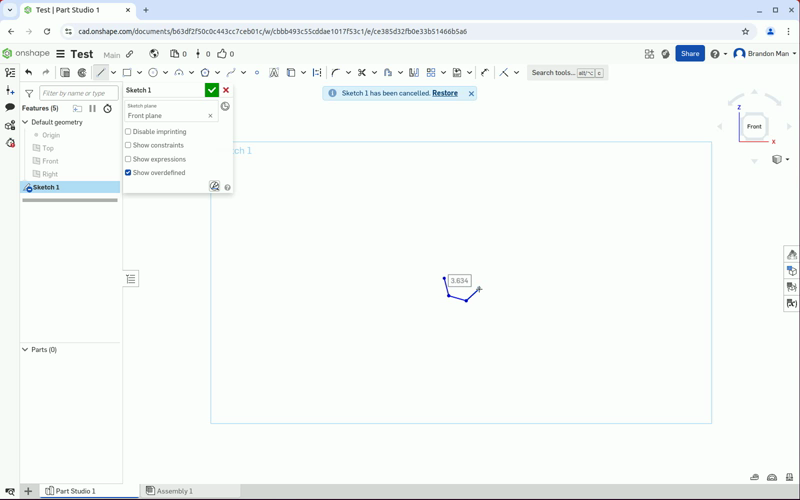
mouse_move(509, 288)
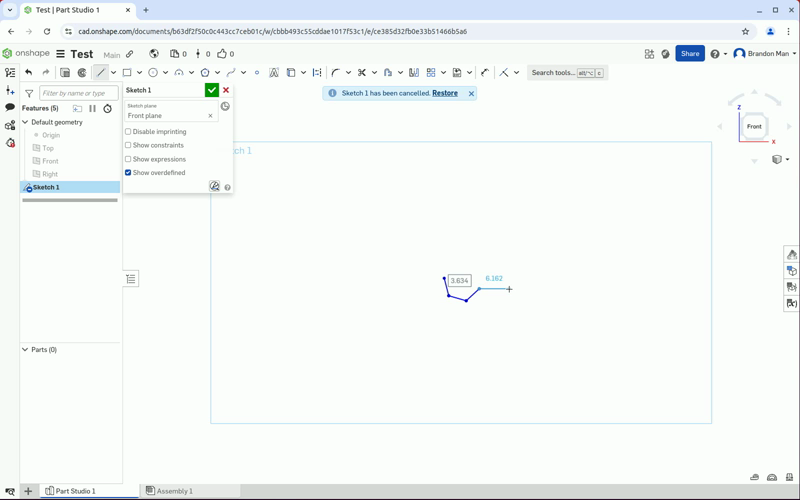
mouse_move(474, 270)
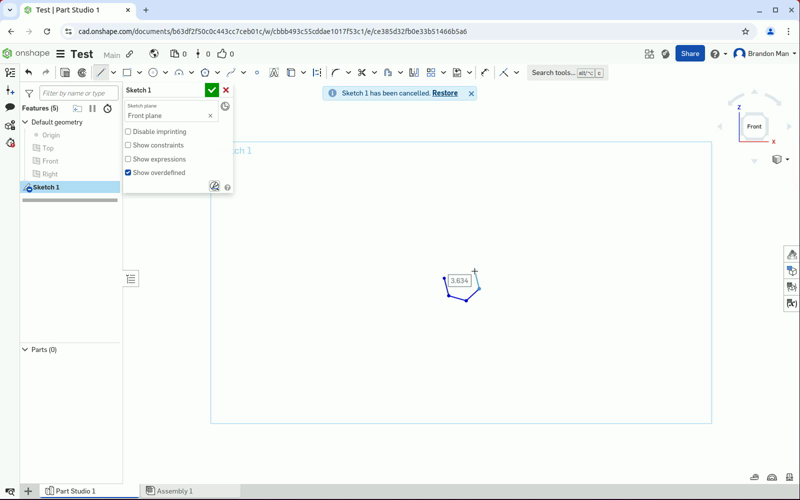
click(474, 270)
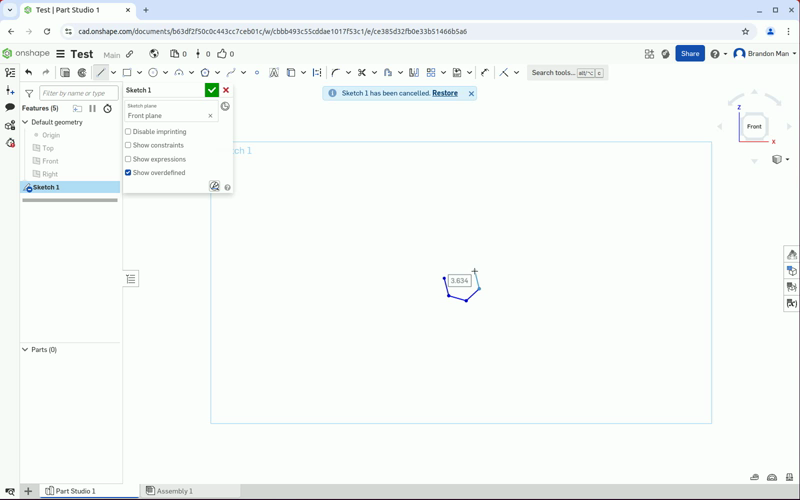
key_up(shift)
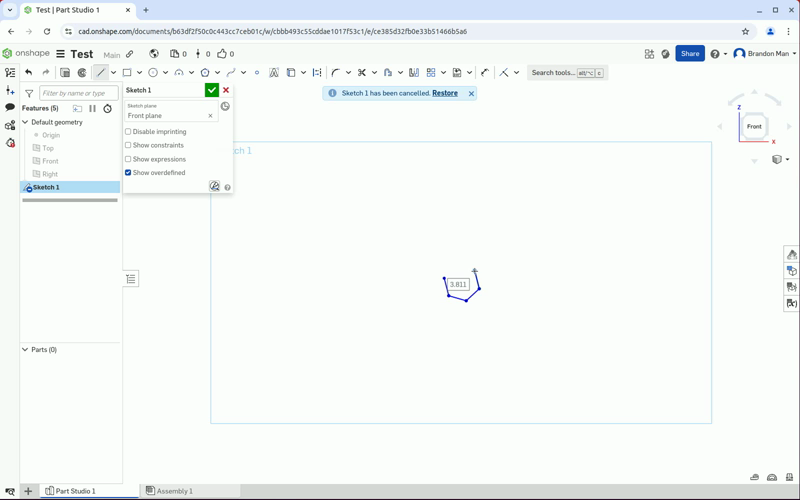
key_down(shift)
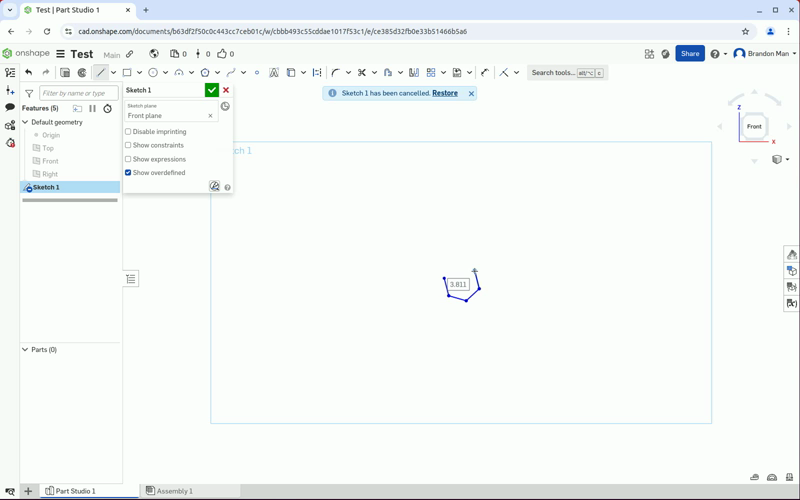
mouse_move(504, 270)
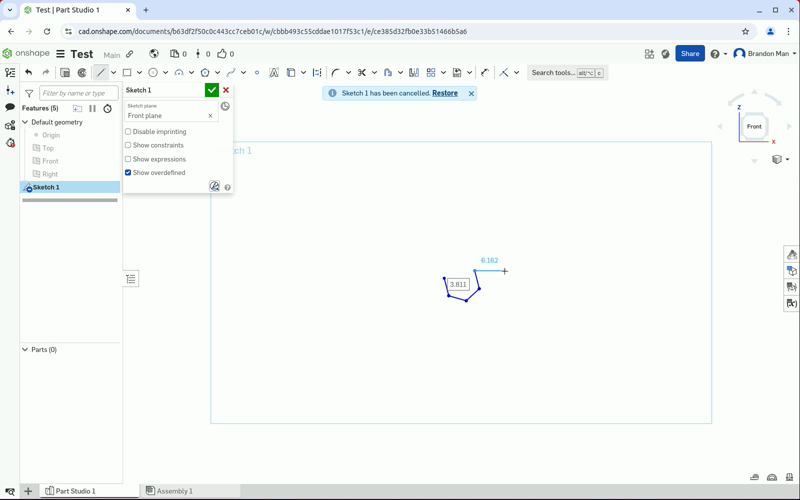
mouse_move(457, 265)
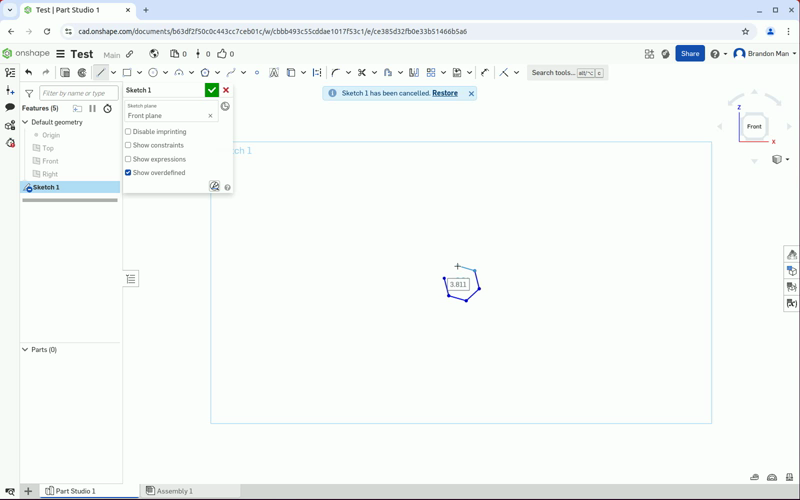
click(457, 265)
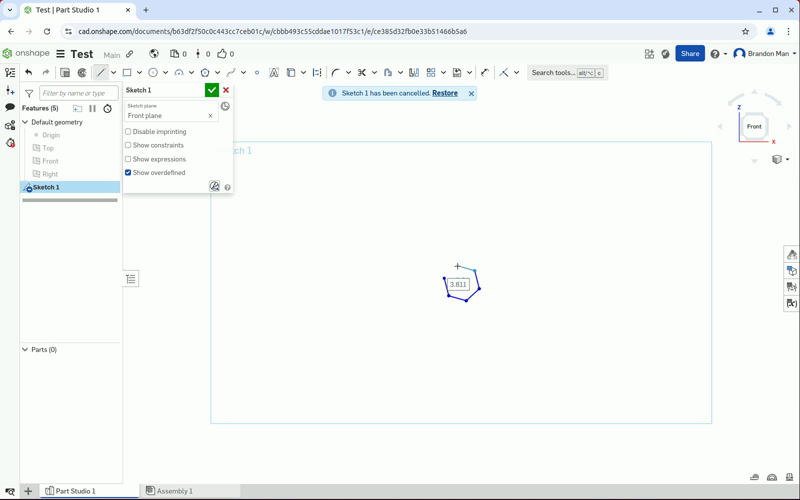
key_up(shift)
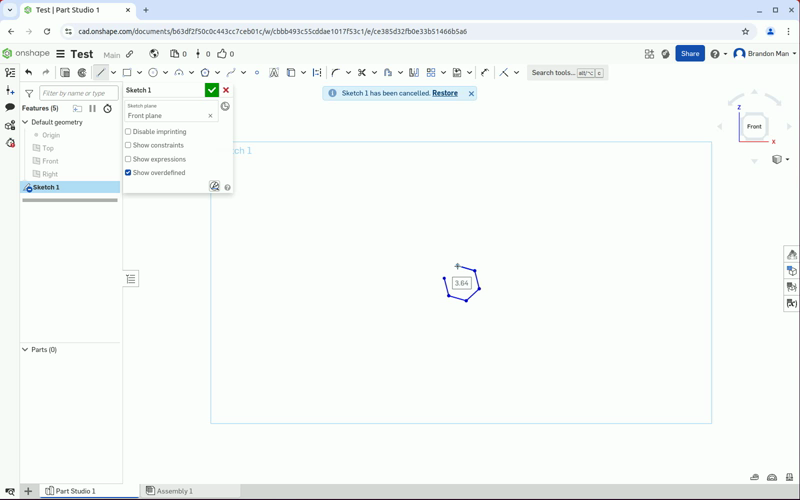
mouse_move(487, 265)
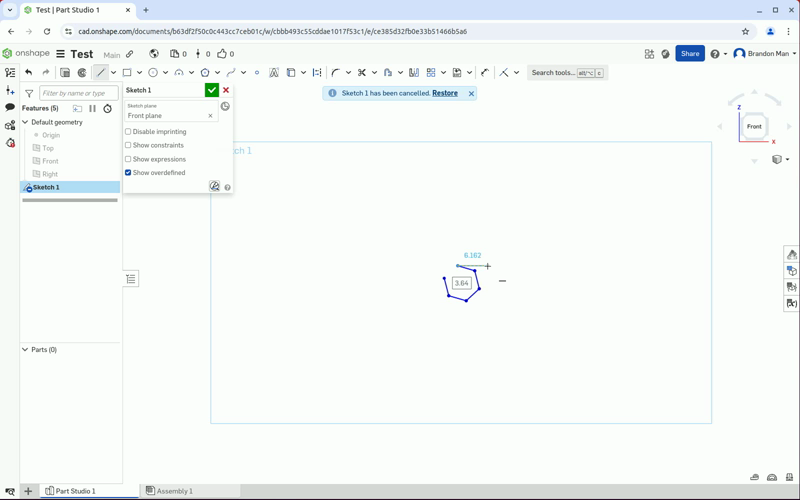
key_down(shift)
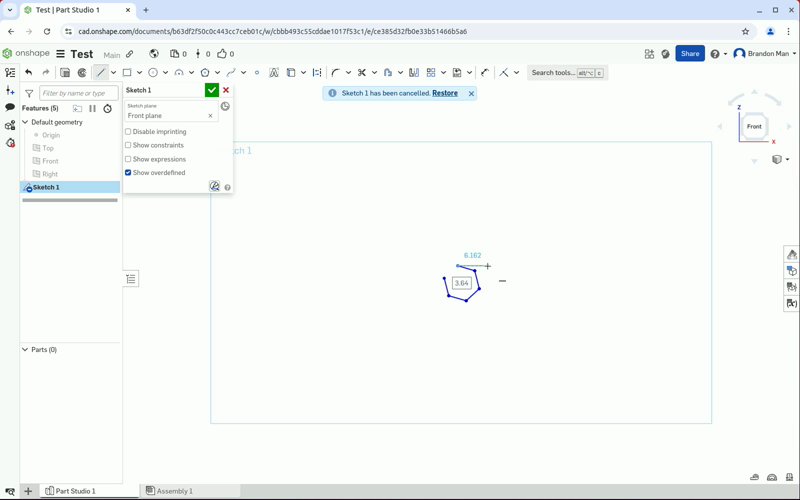
mouse_move(444, 278)
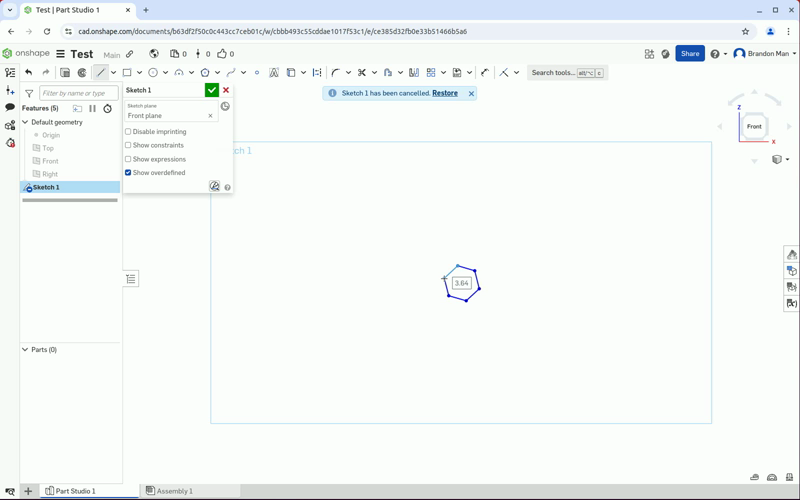
key_up(shift)
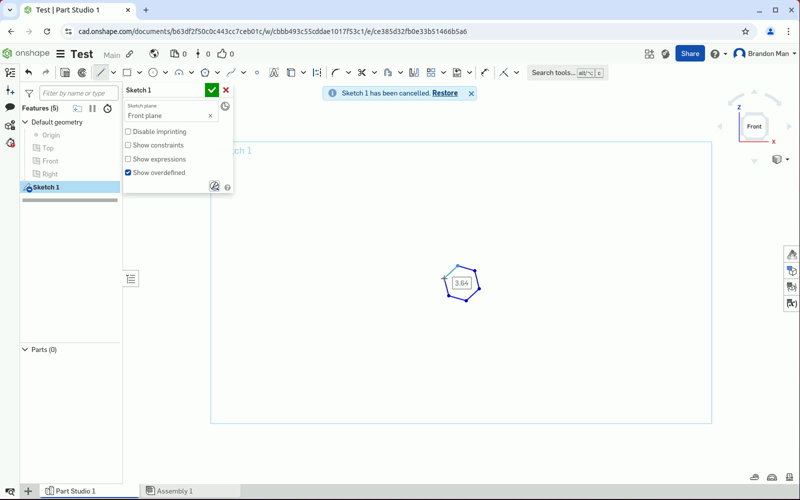
click(444, 278)
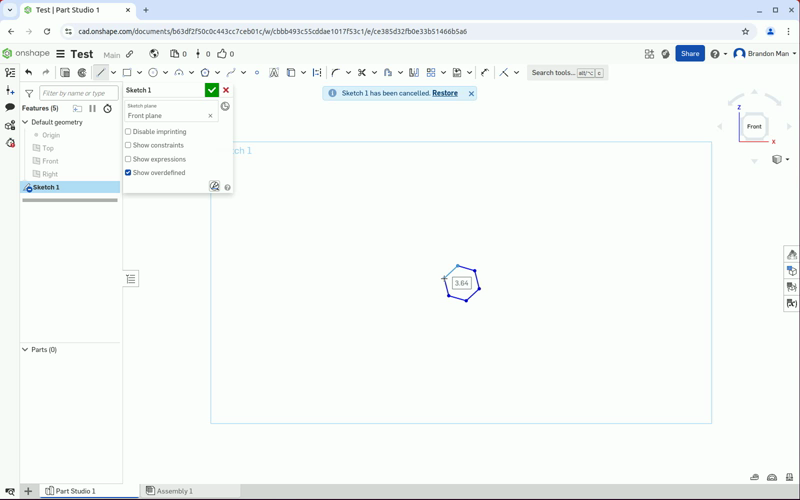
key(esc)
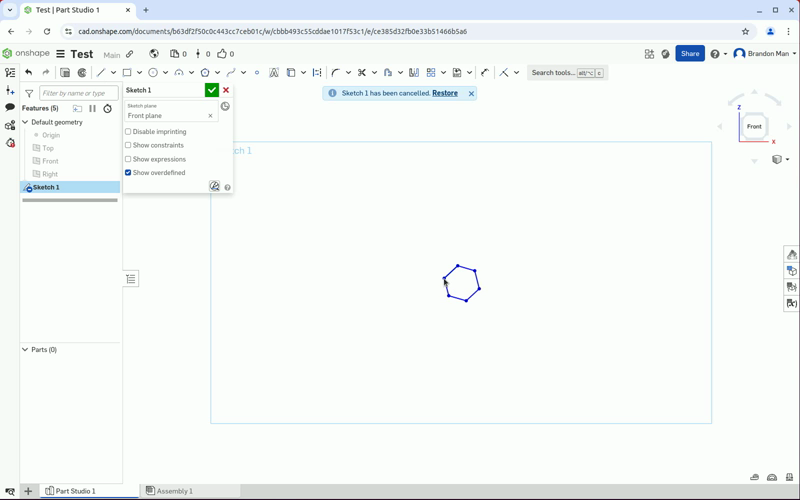
key(c)
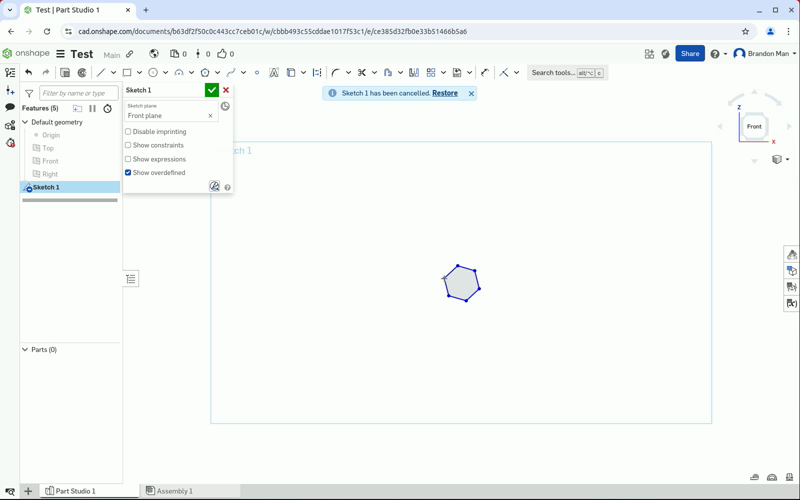
key_down(shift)
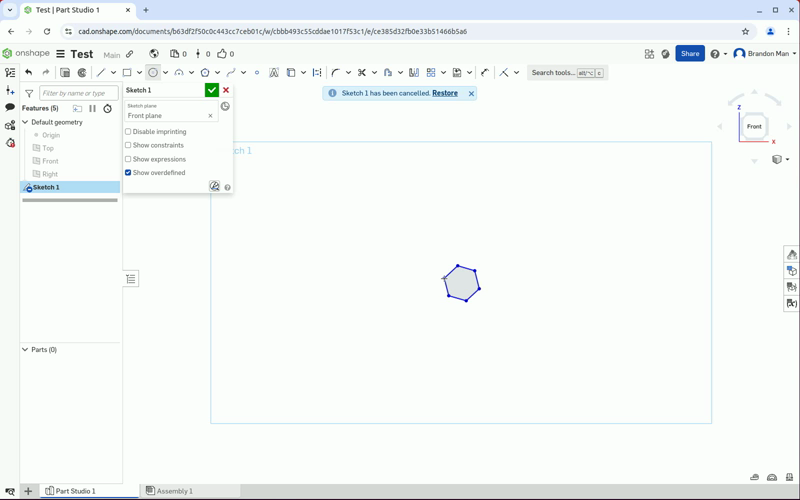
mouse_move(461, 283)
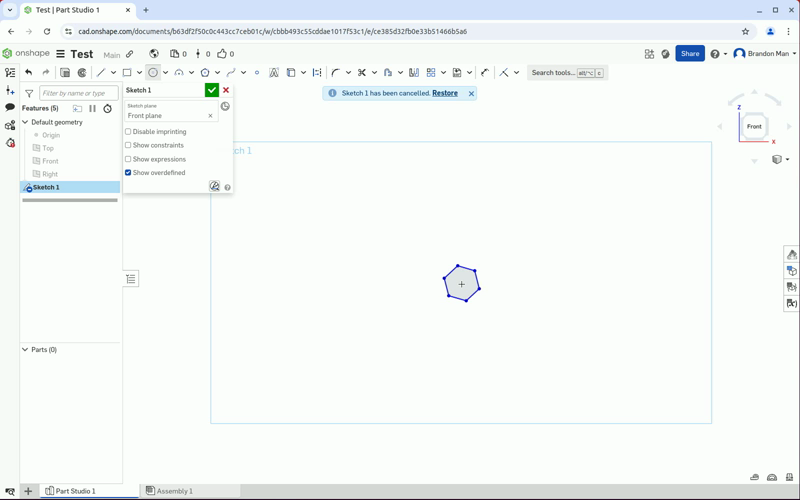
click(461, 283)
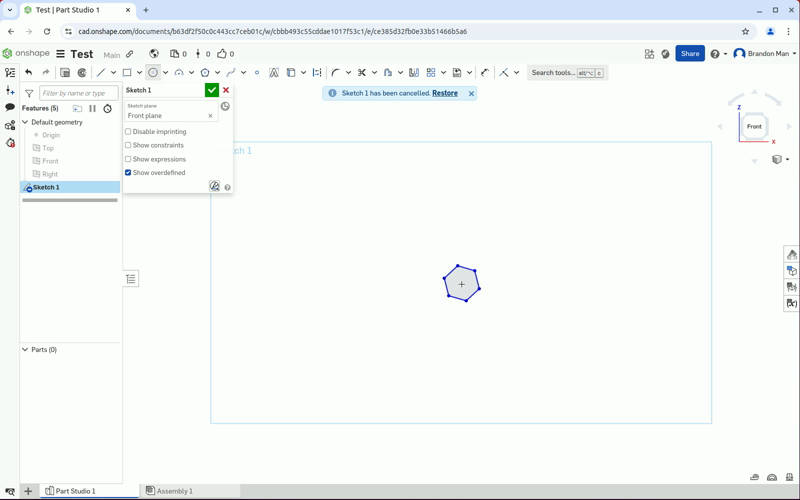
key_up(shift)
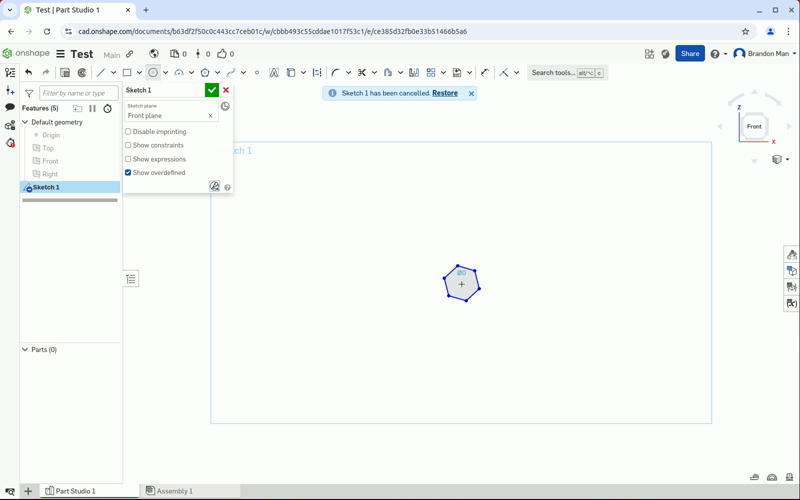
mouse_move(471, 283)
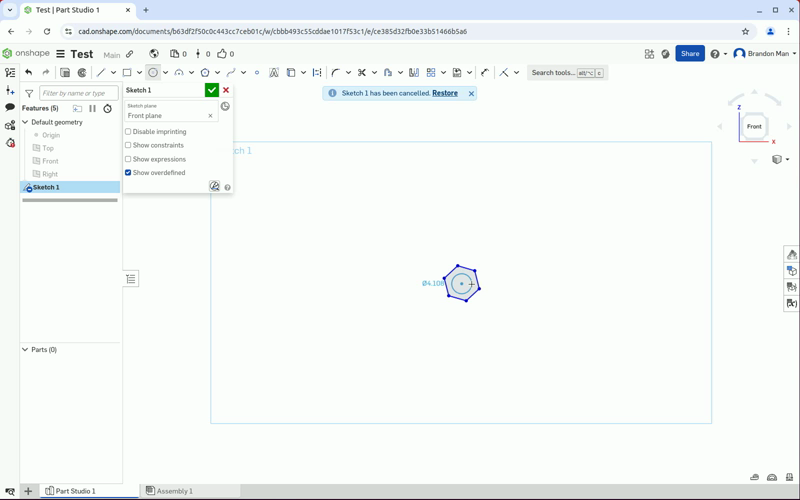
click(471, 283)
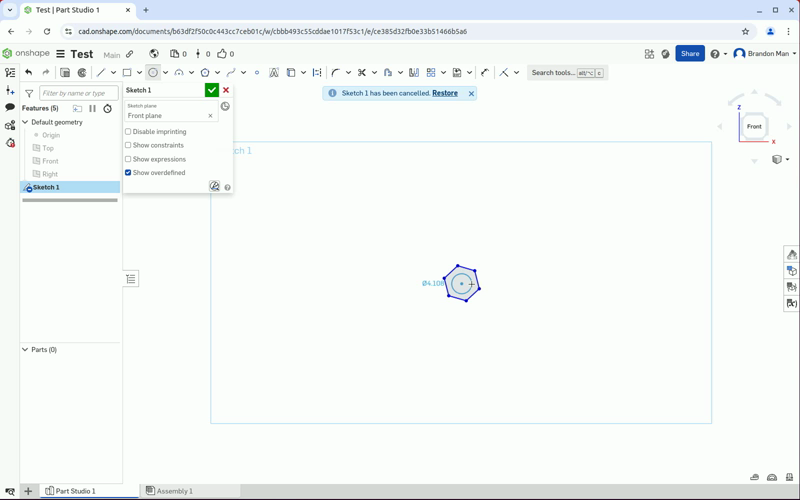
key(esc)
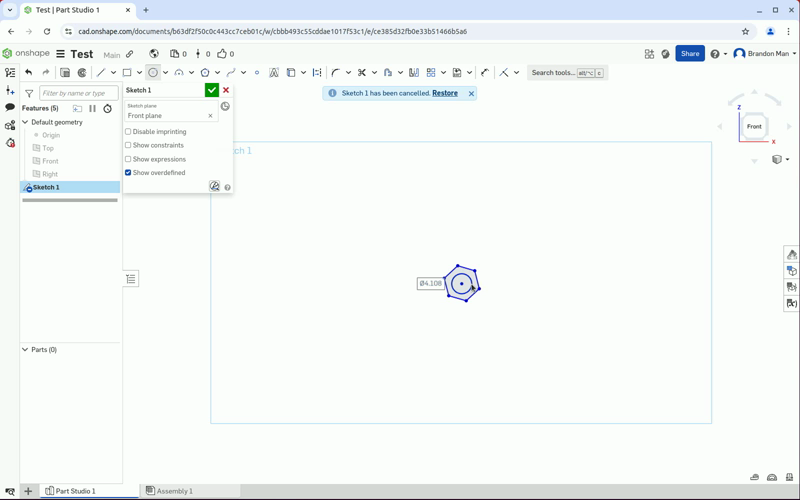
mouse_move(469, 292)
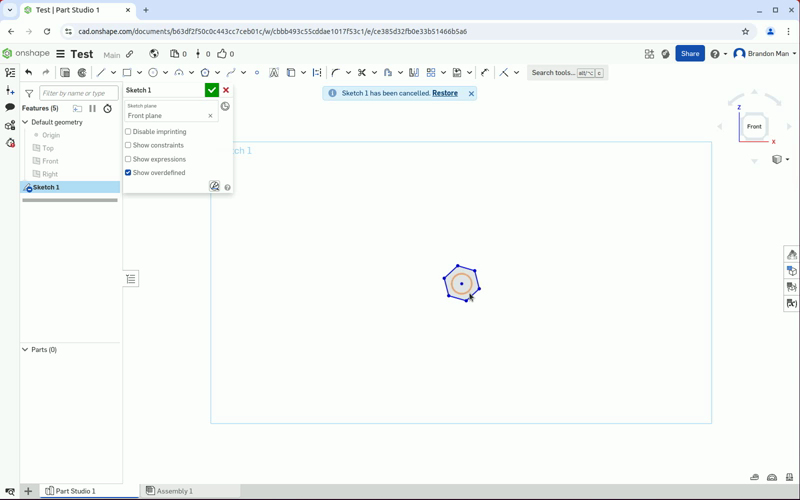
scroll(6)
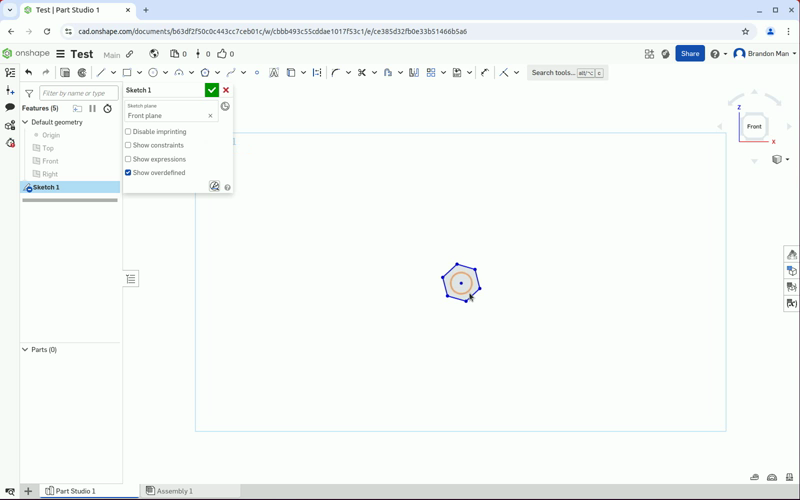
scroll(6)
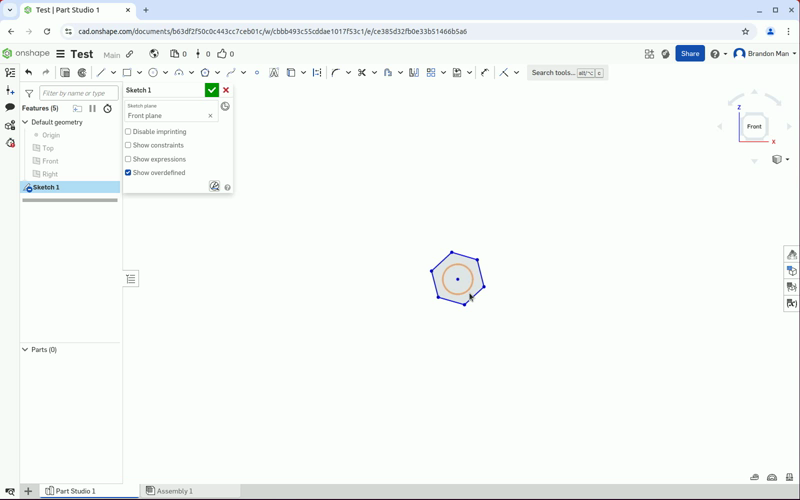
scroll(6)
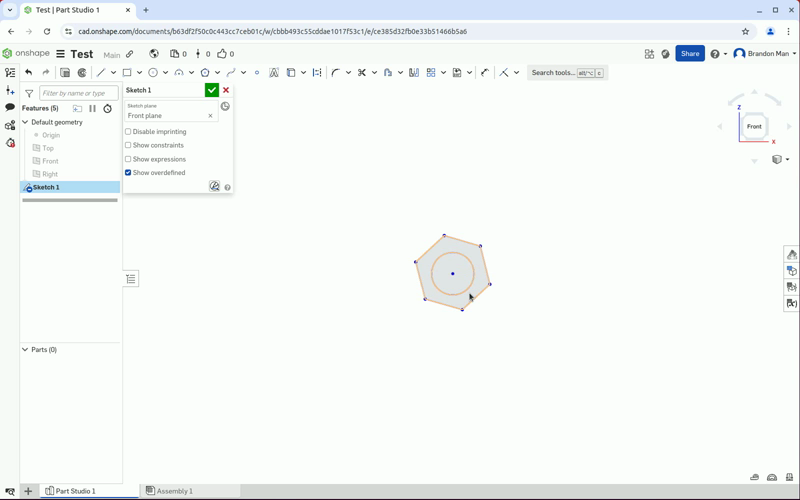
scroll(6)
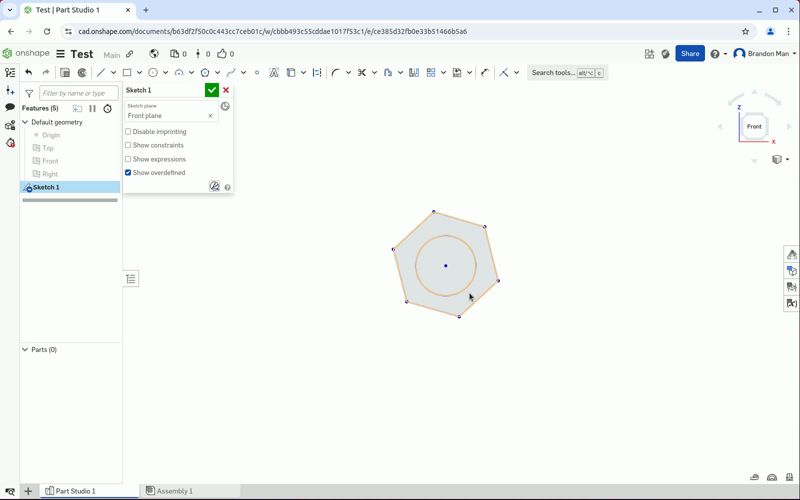
scroll(6)
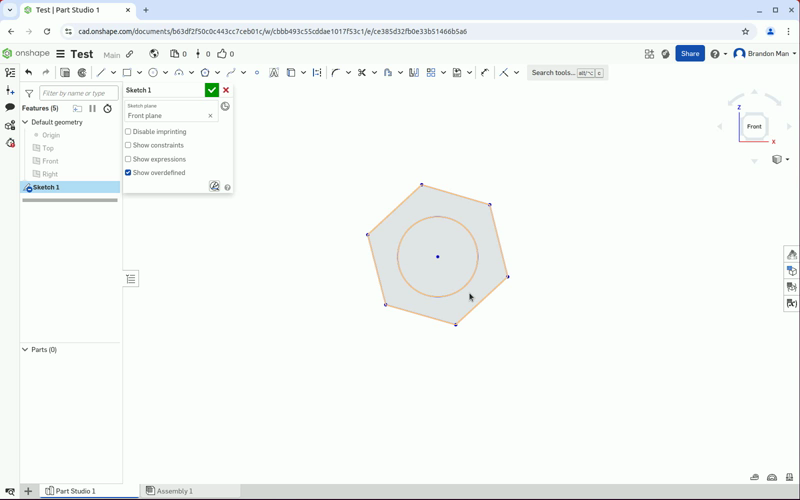
scroll(6)
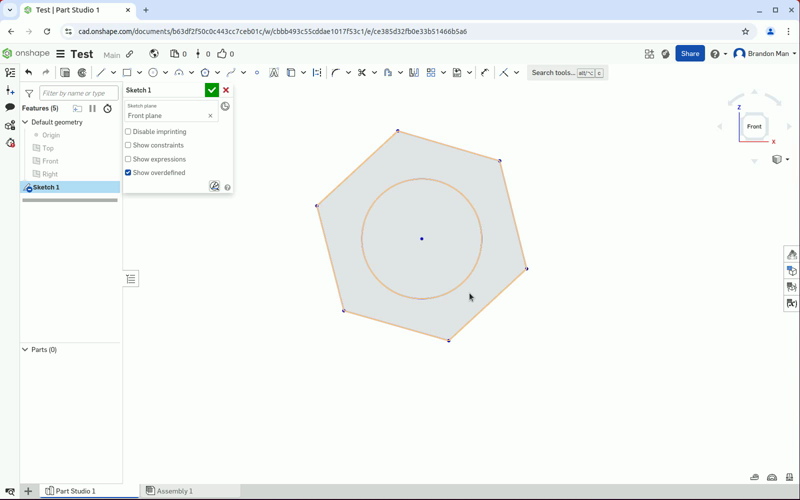
scroll(6)
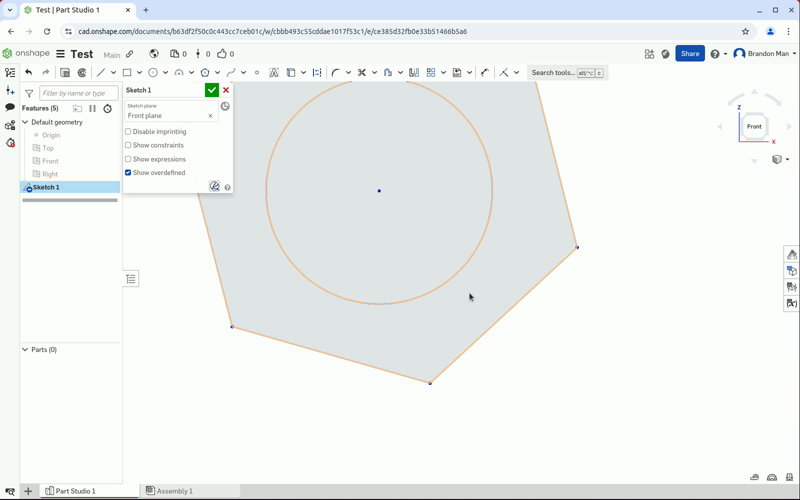
click(469, 292)
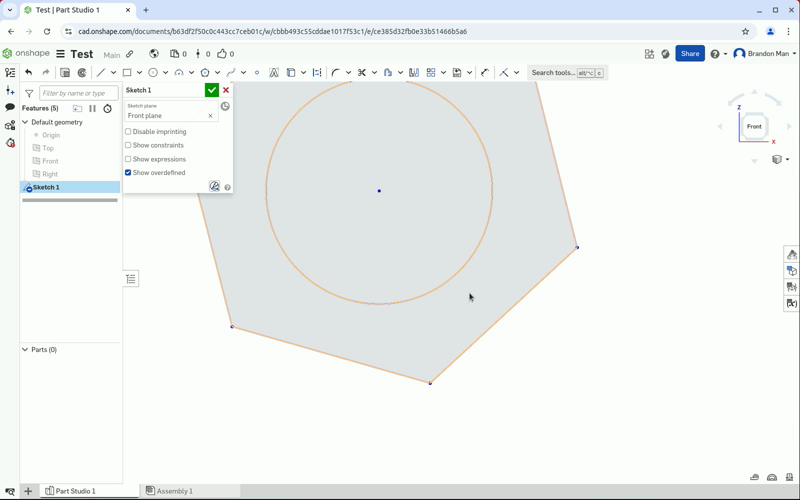
scroll(-6)
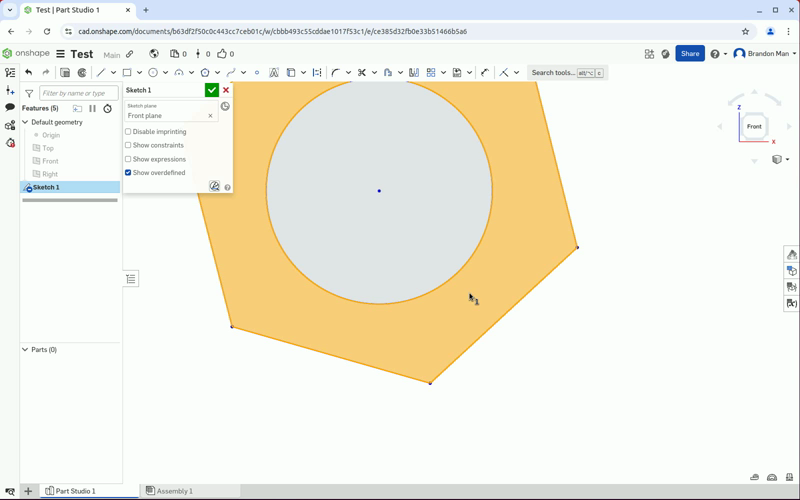
scroll(-6)
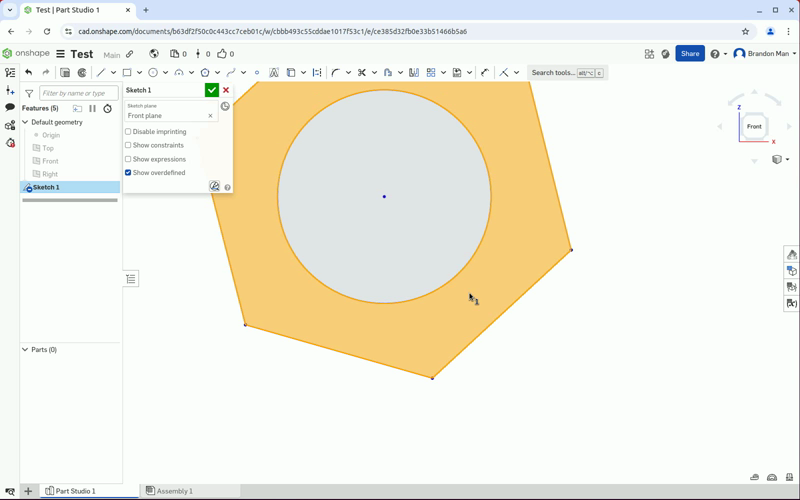
scroll(-6)
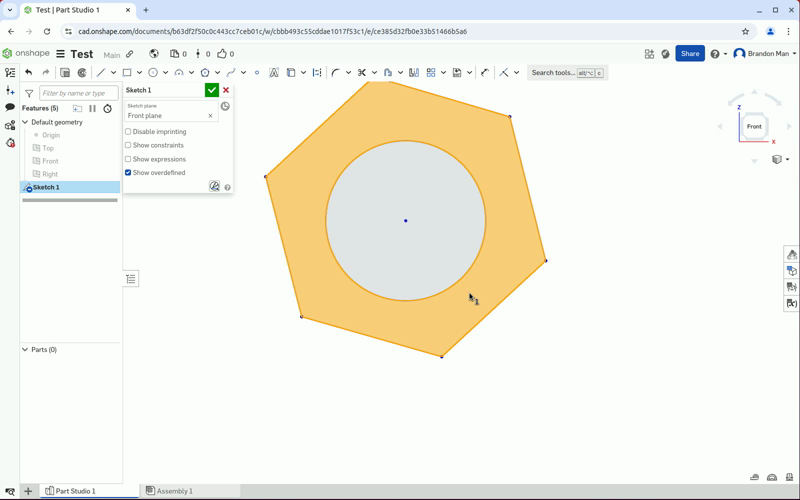
scroll(-6)
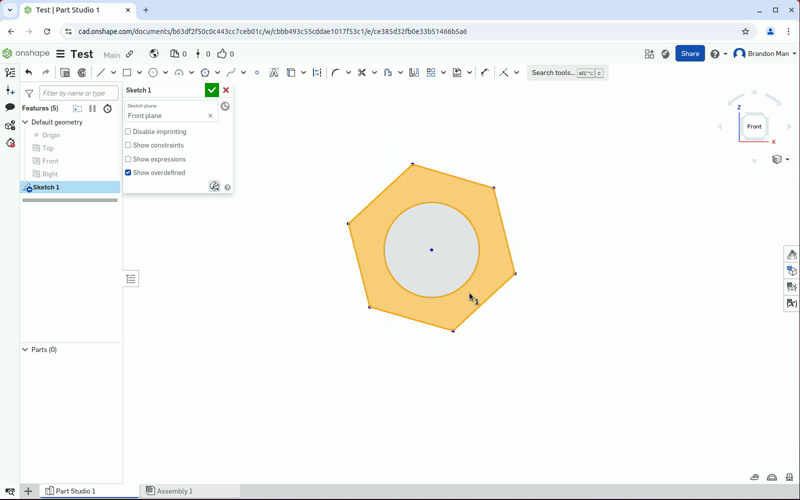
scroll(-6)
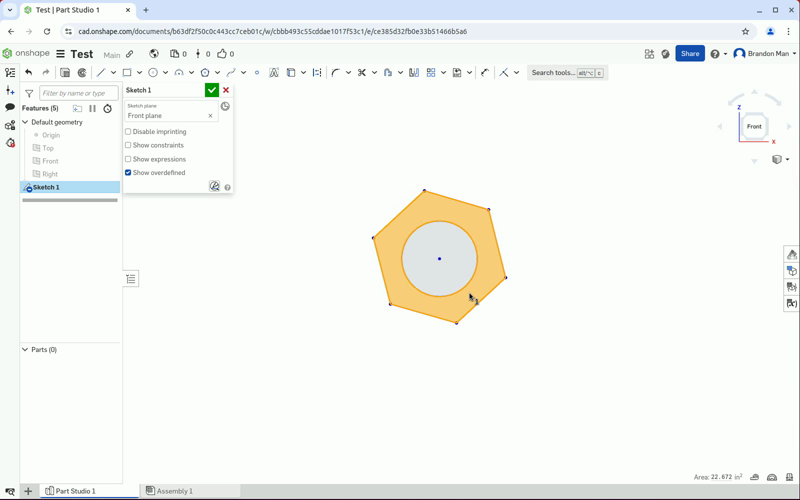
scroll(-6)
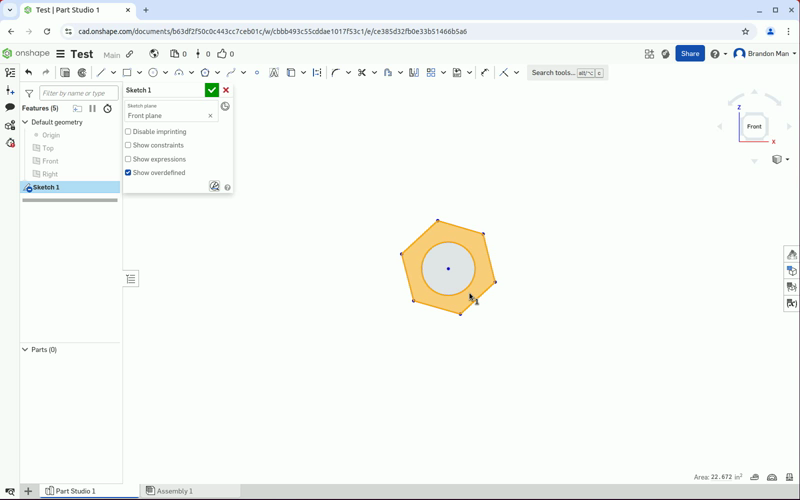
scroll(-6)
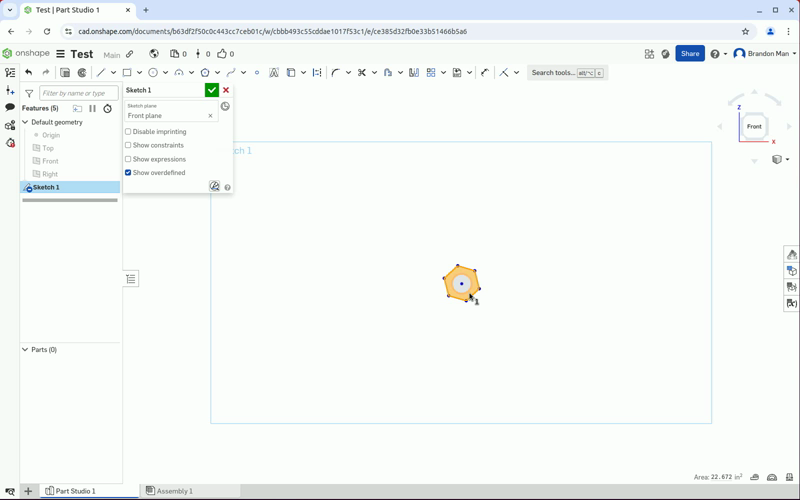
mouse_move(73, 352)
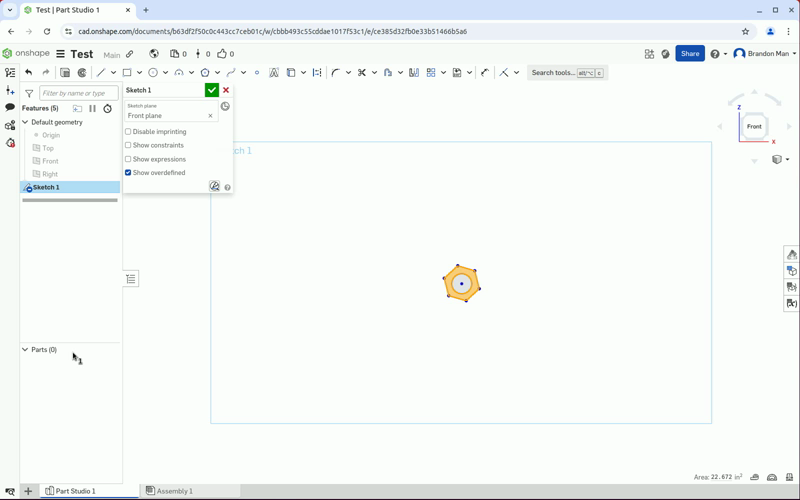
key(shift+y)
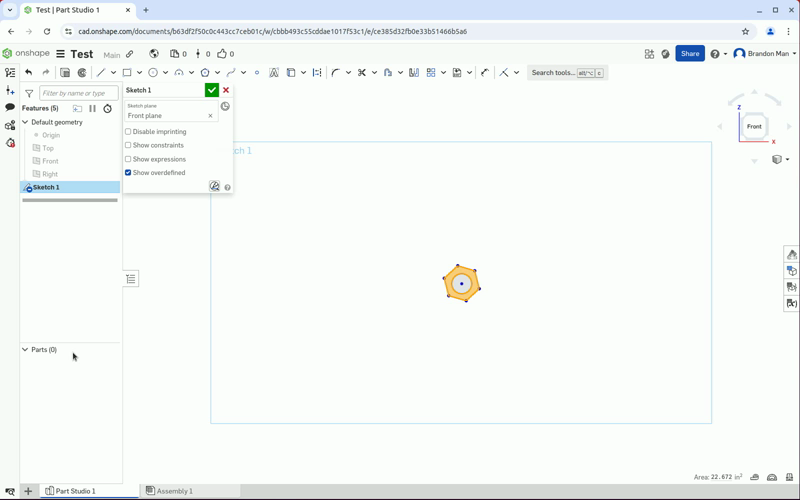
key(shift+e)
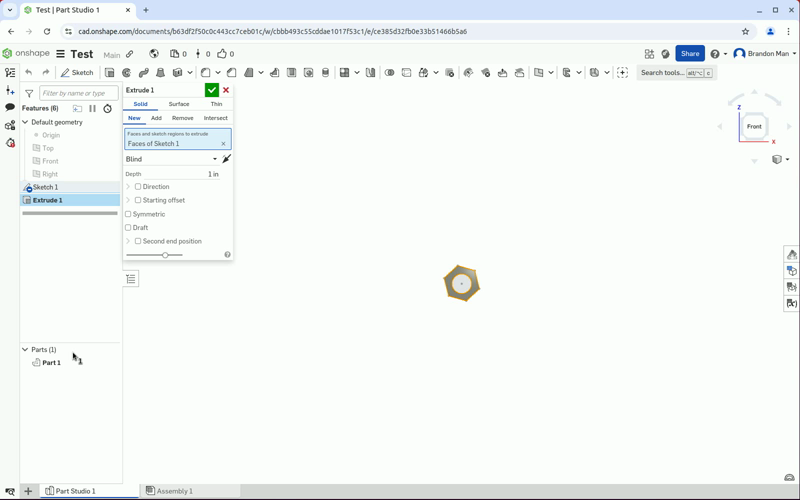
mouse_move(143, 106)
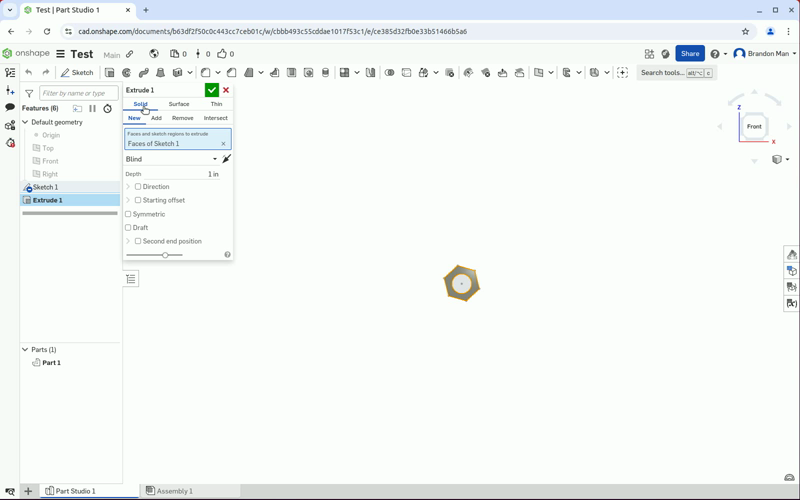
click(143, 106)
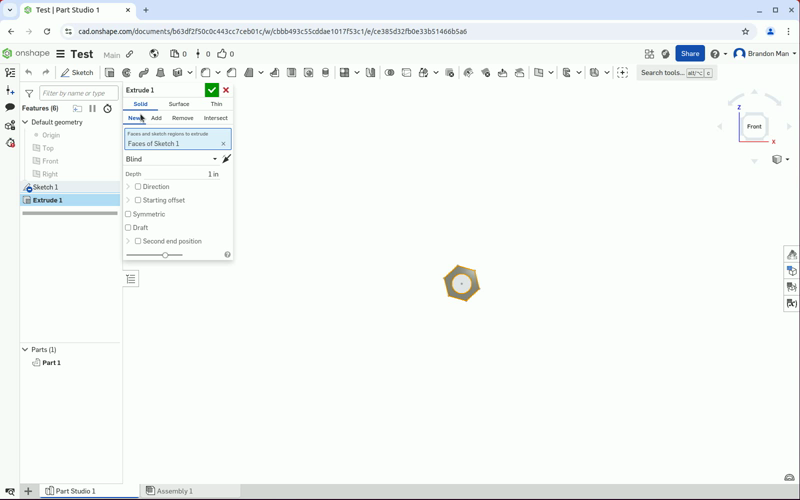
mouse_move(137, 120)
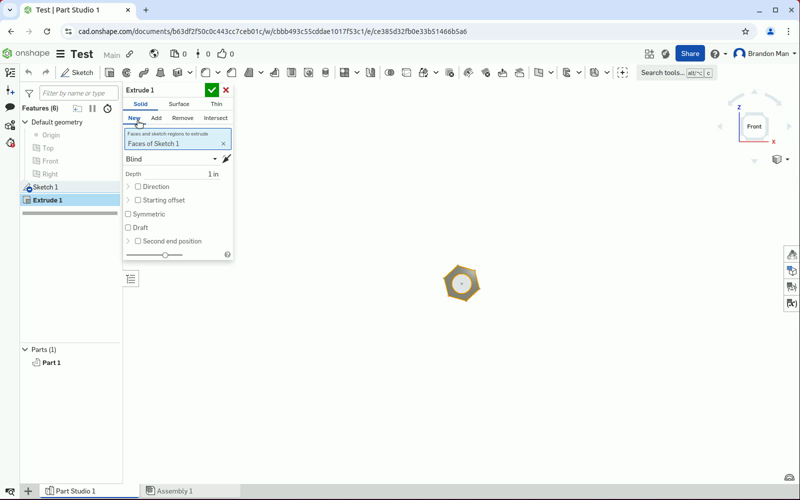
click(137, 120)
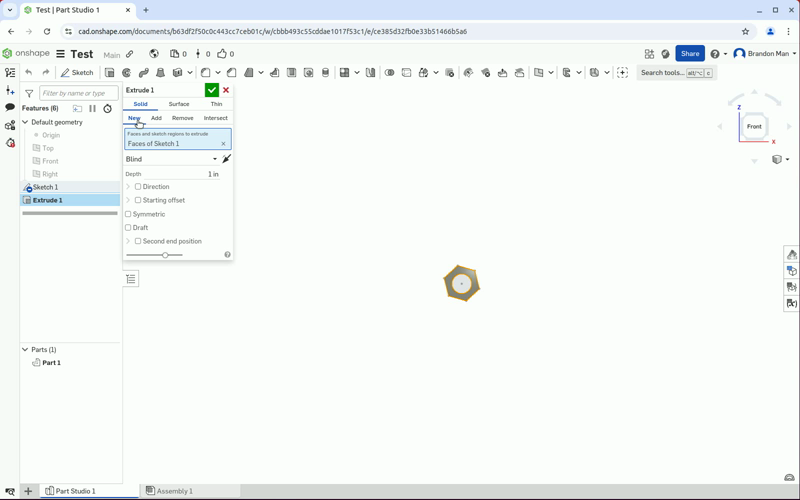
key(tab, 4)
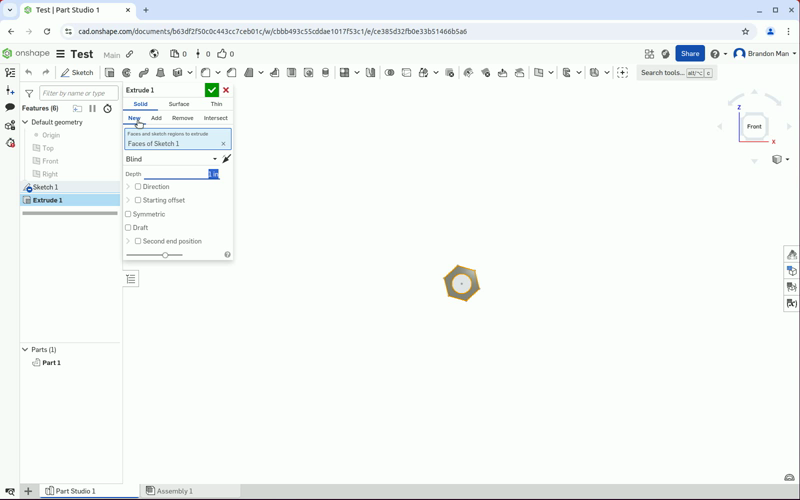
text(1.926)
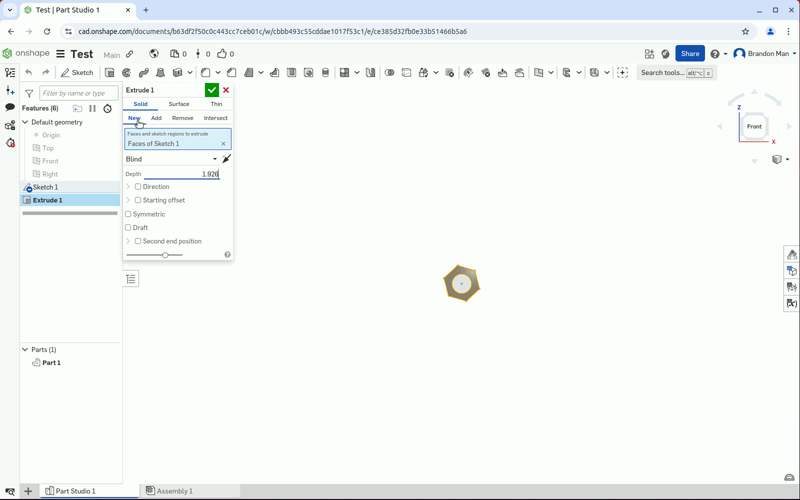
key(enter)
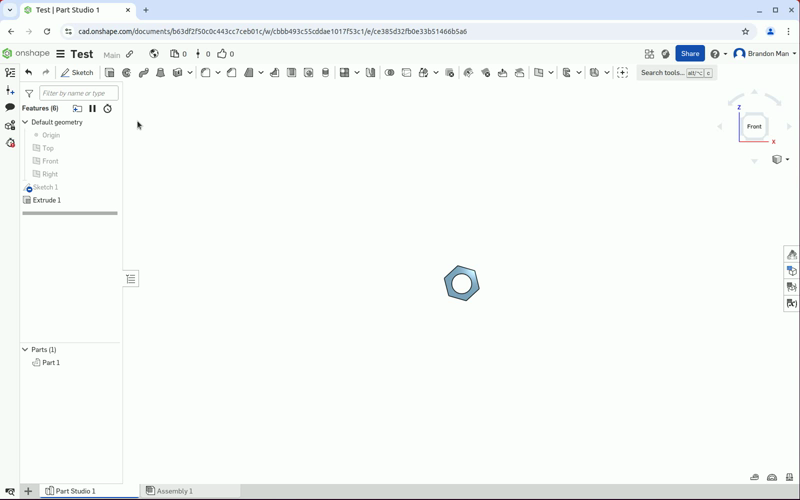
key(shift+h)
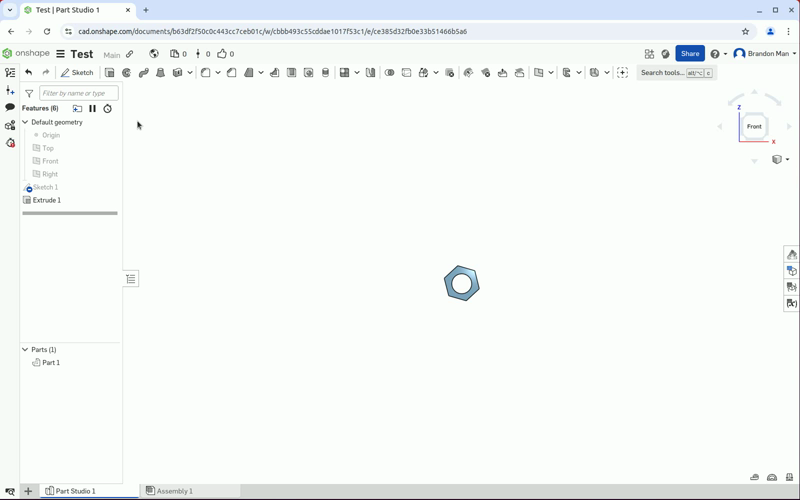
key(shift+h)
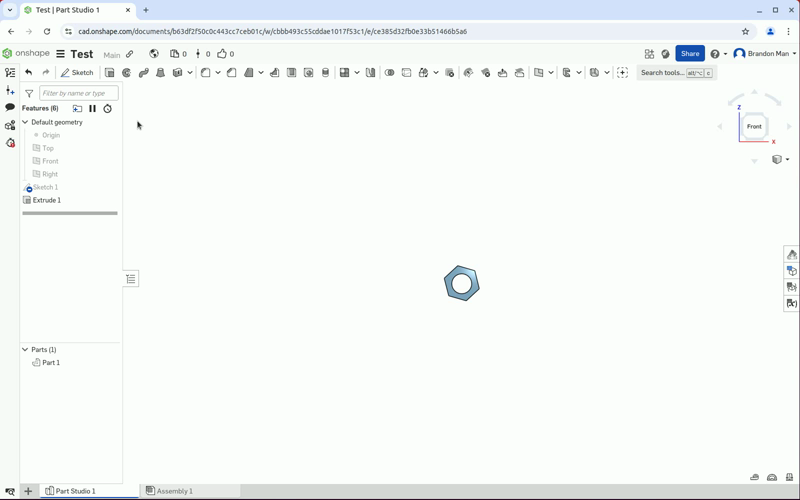
mouse_move(73, 189)
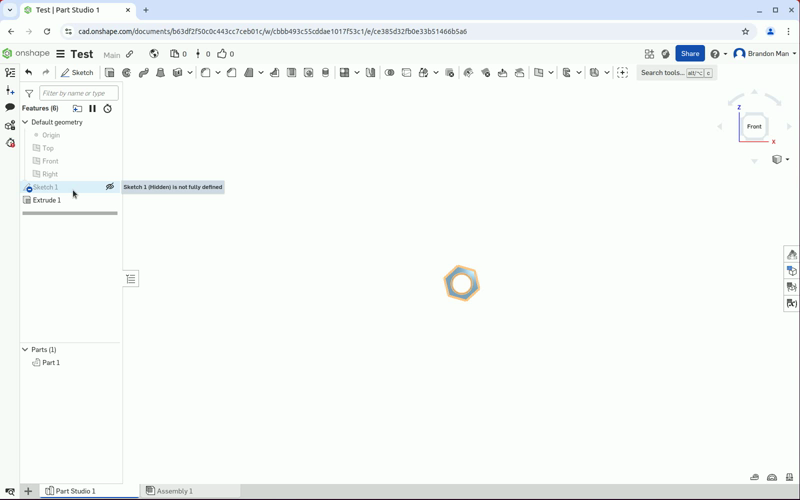
click(73, 189)
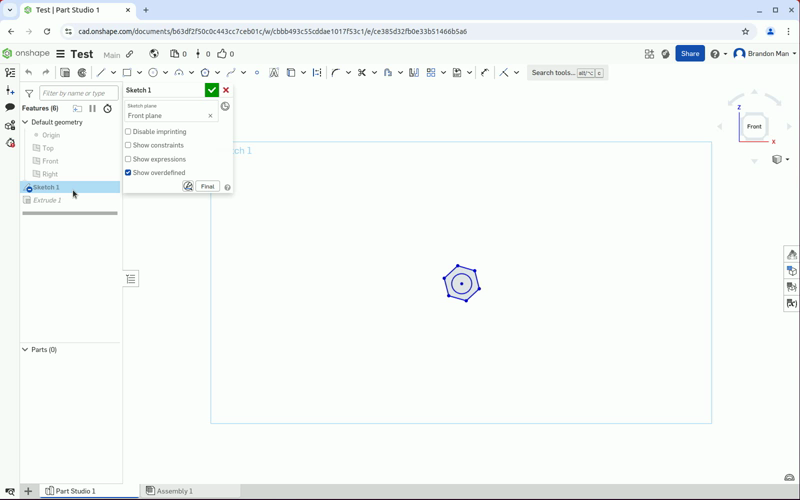
mouse_move(229, 92)
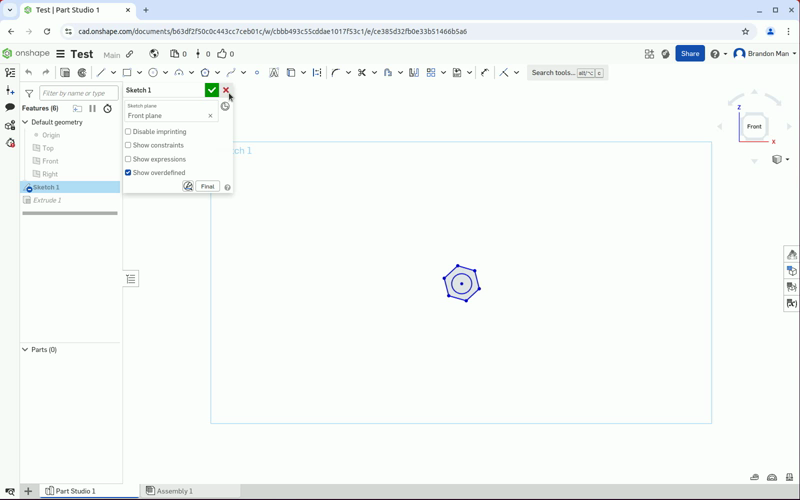
click(229, 92)
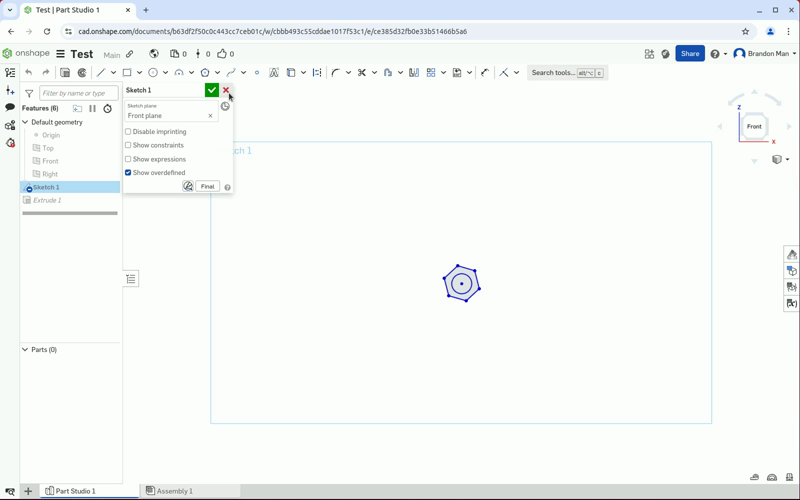
key(shift+s)
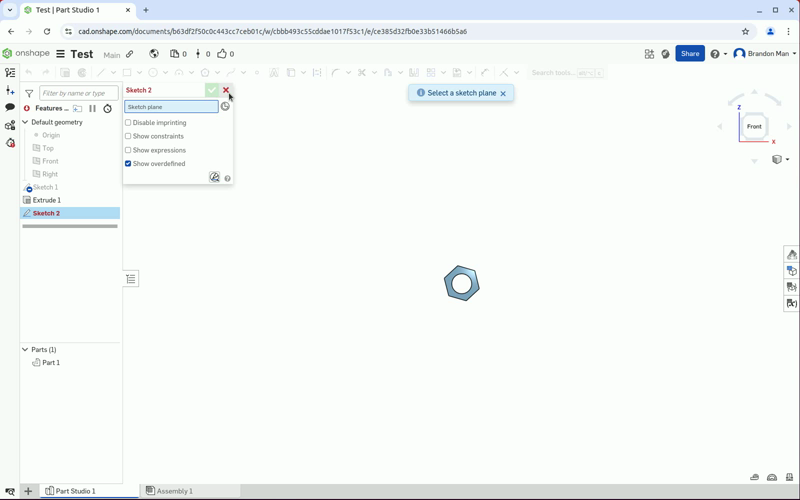
mouse_move(73, 163)
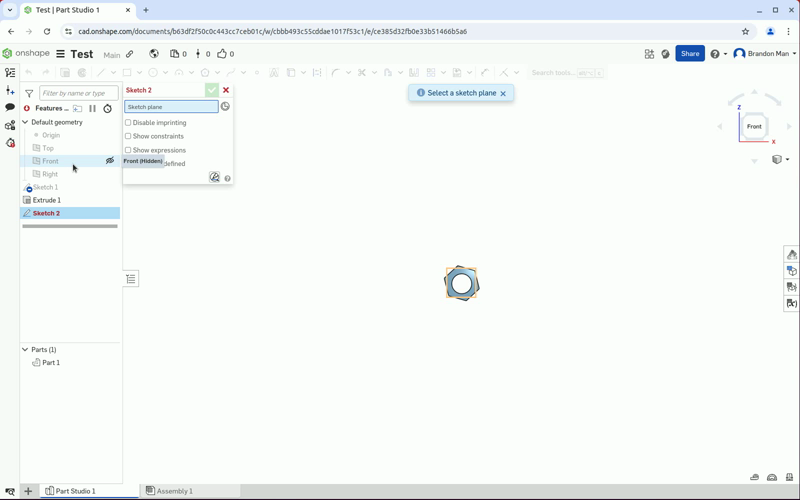
click(73, 163)
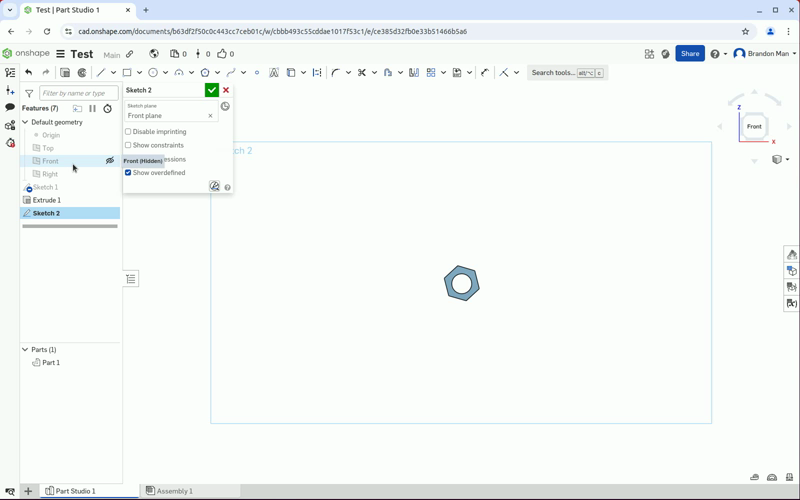
mouse_move(73, 352)
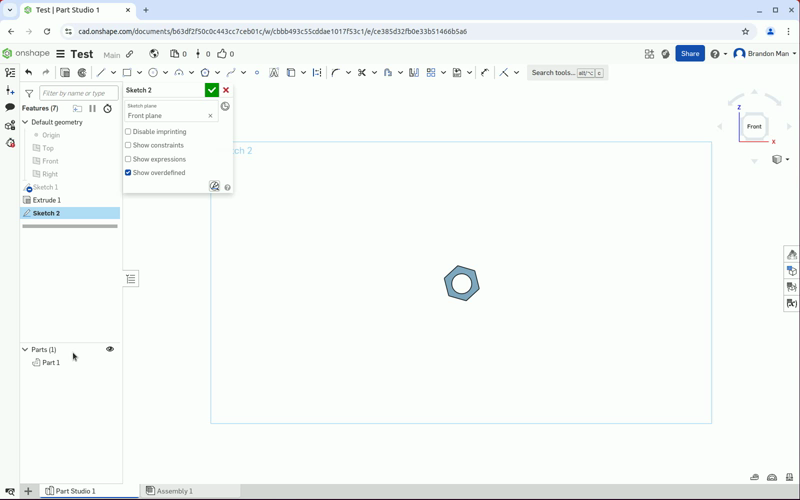
key(y)
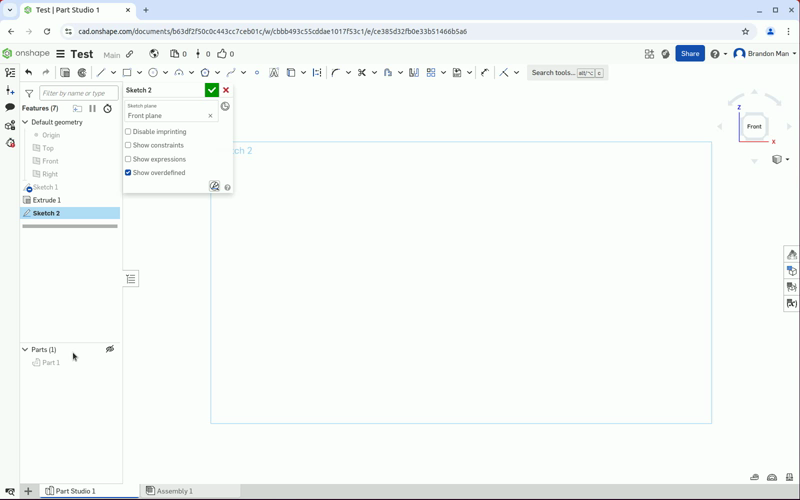
key(c)
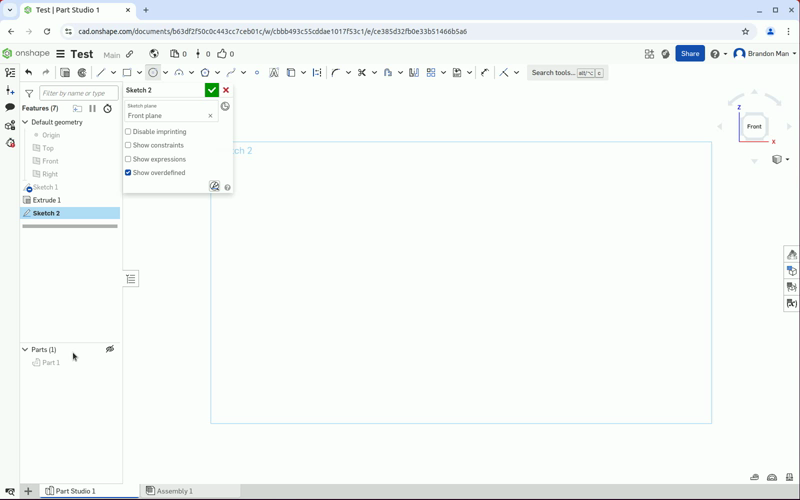
key_down(shift)
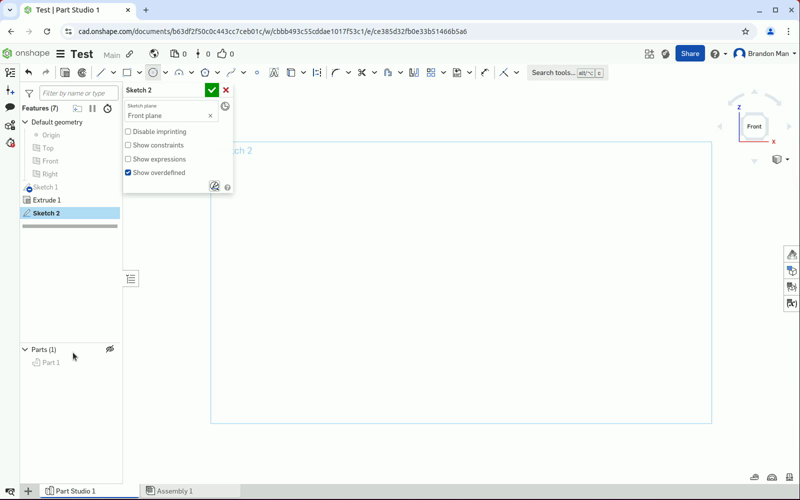
mouse_move(461, 282)
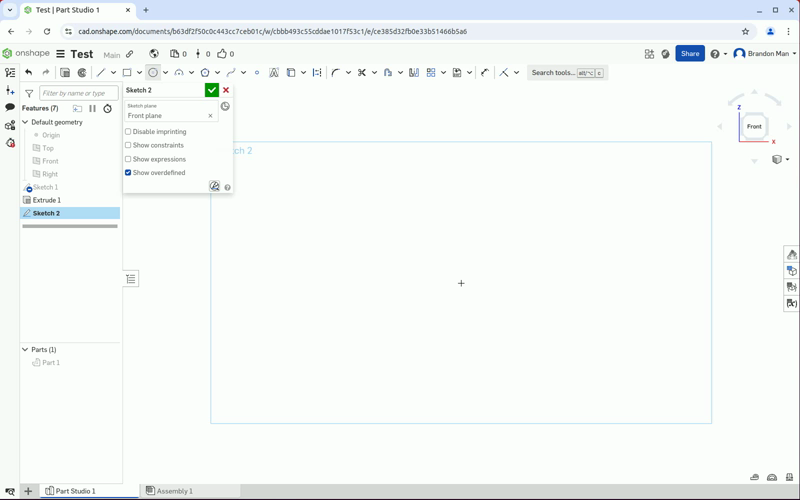
click(461, 282)
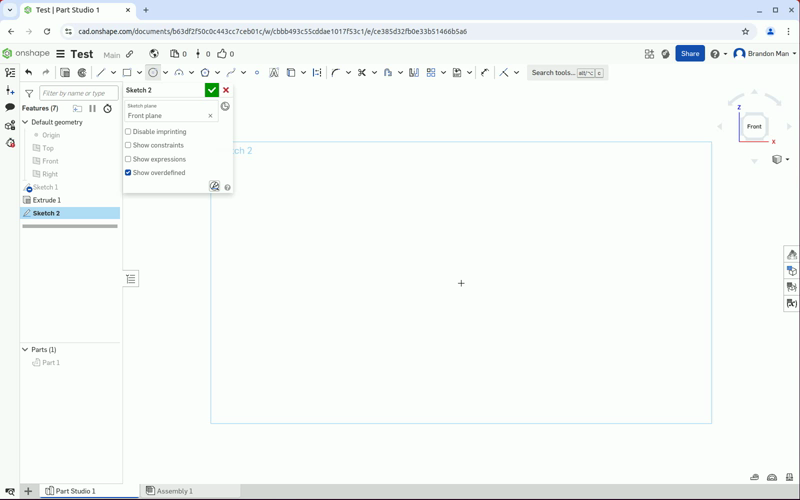
key_up(shift)
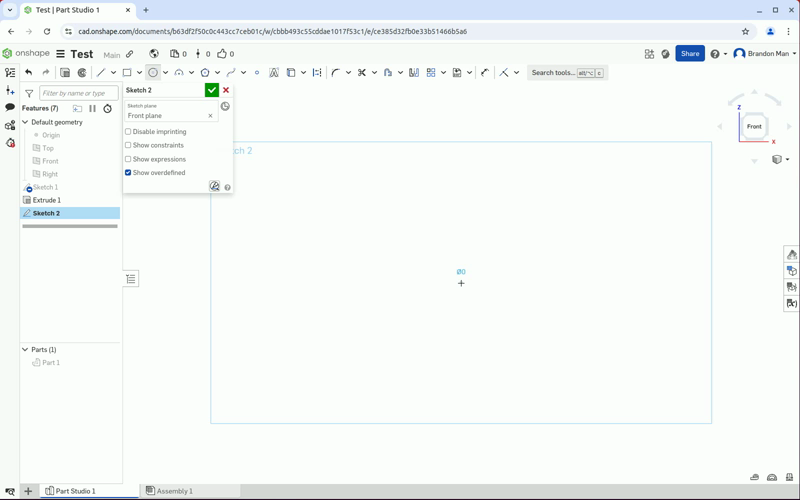
mouse_move(471, 282)
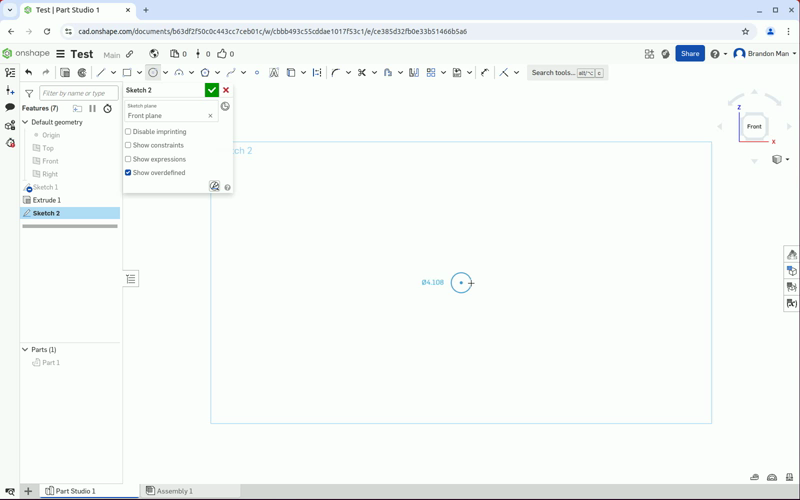
click(471, 282)
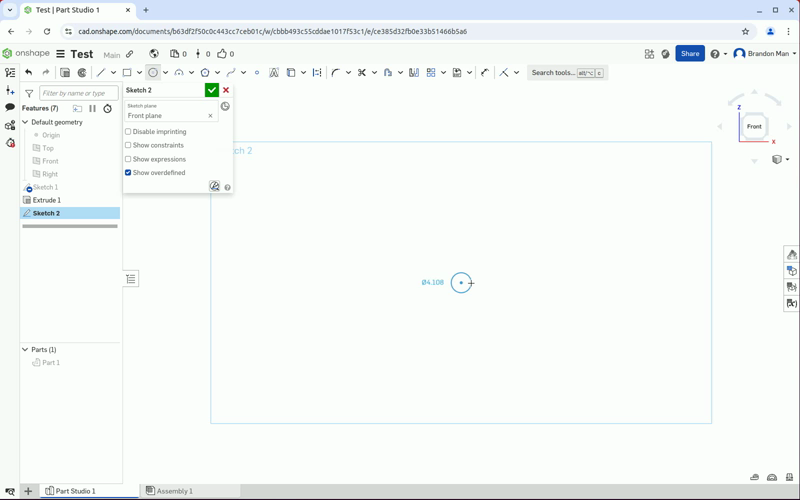
key(esc)
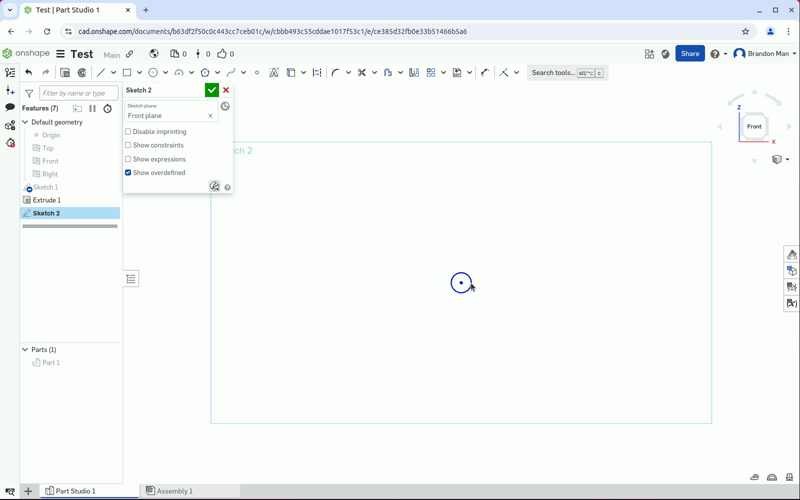
mouse_move(467, 283)
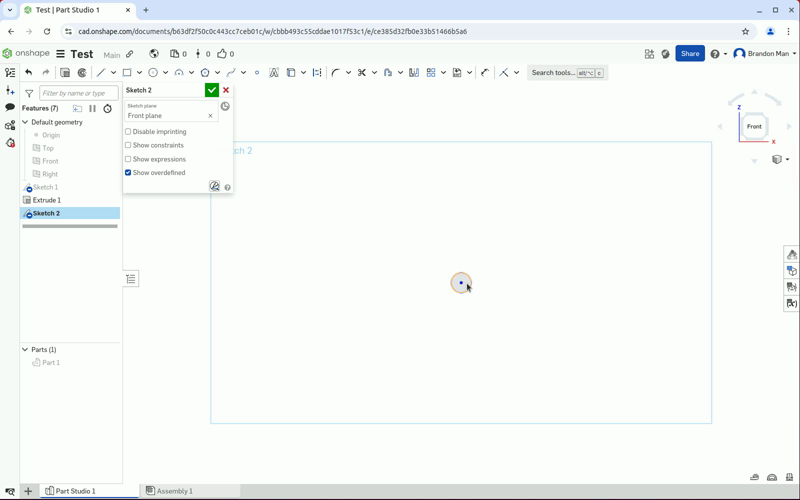
scroll(6)
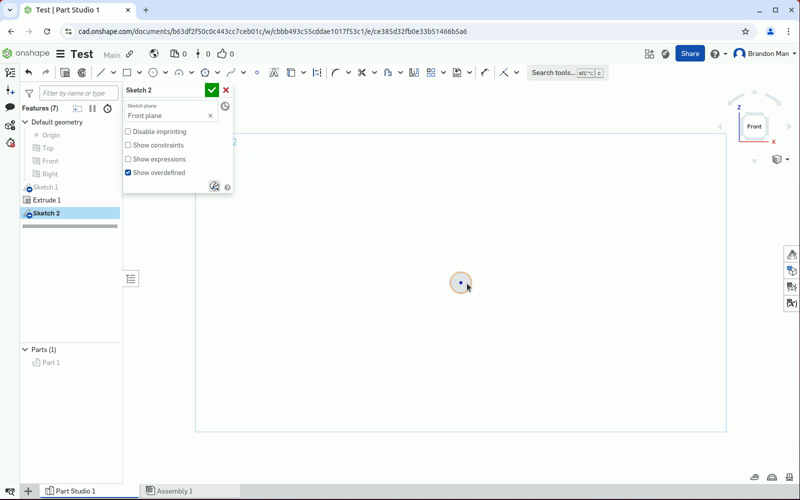
scroll(6)
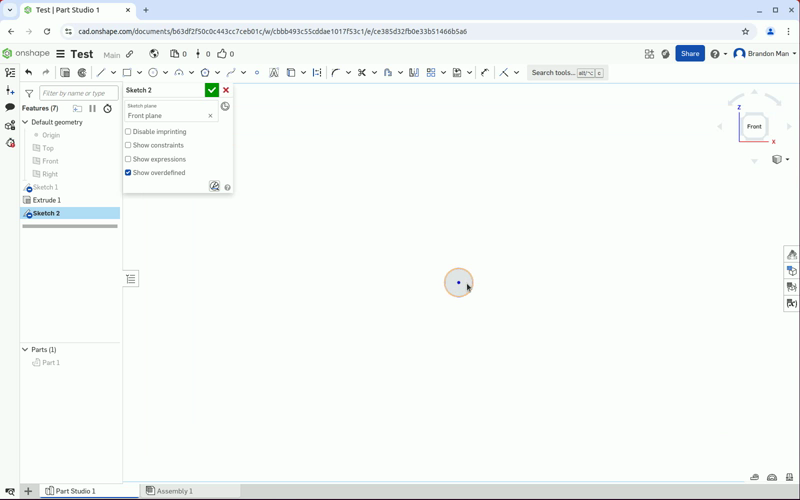
scroll(6)
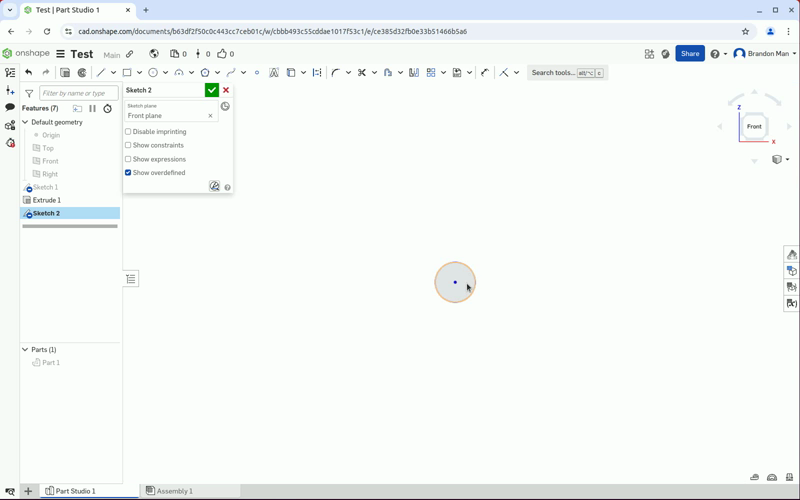
scroll(6)
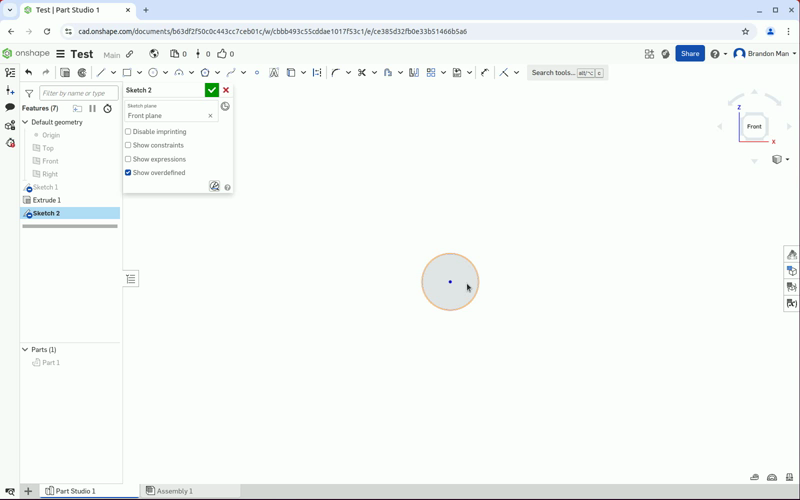
scroll(6)
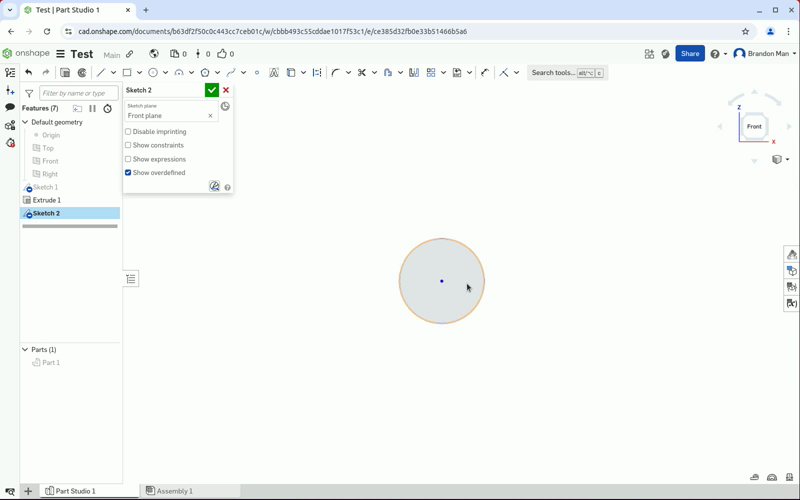
scroll(6)
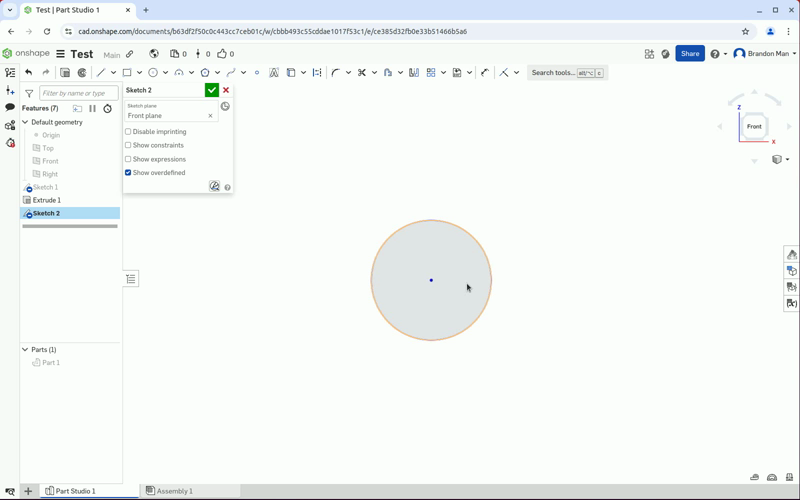
scroll(6)
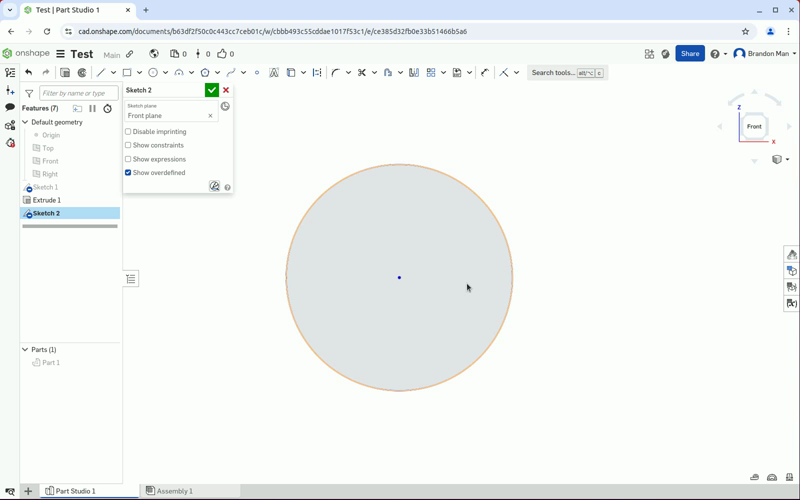
click(467, 283)
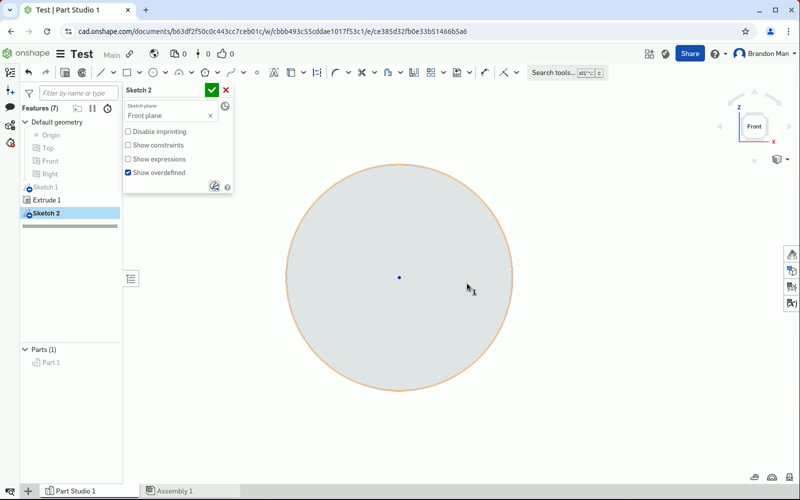
scroll(-6)
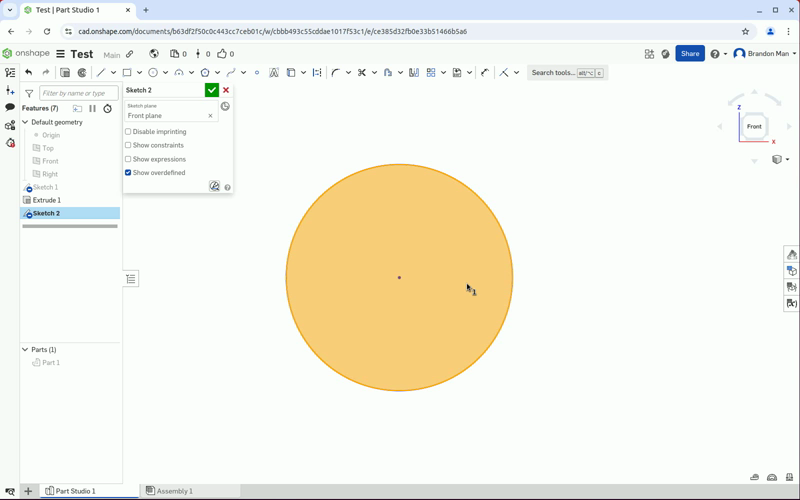
scroll(-6)
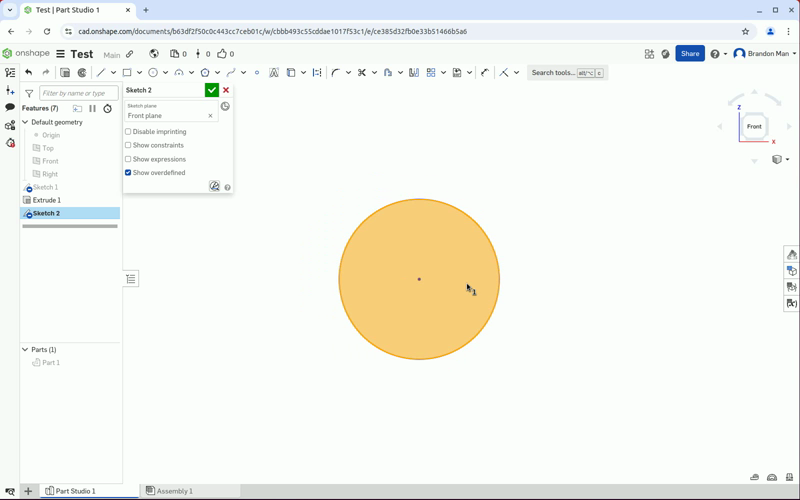
scroll(-6)
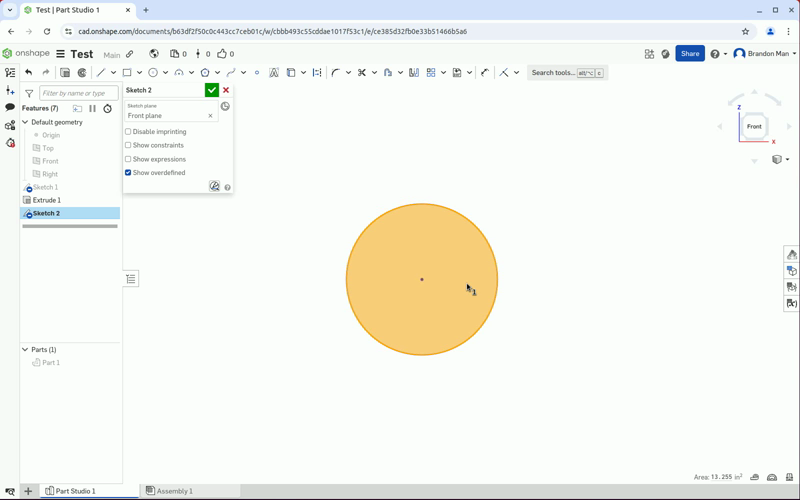
scroll(-6)
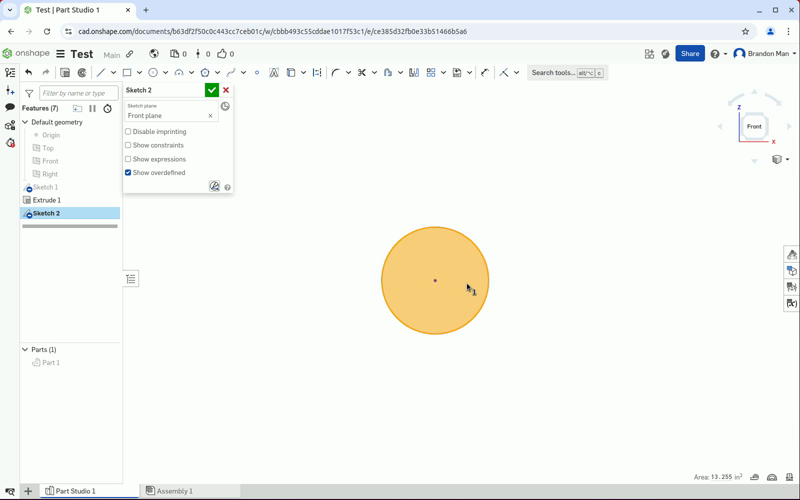
scroll(-6)
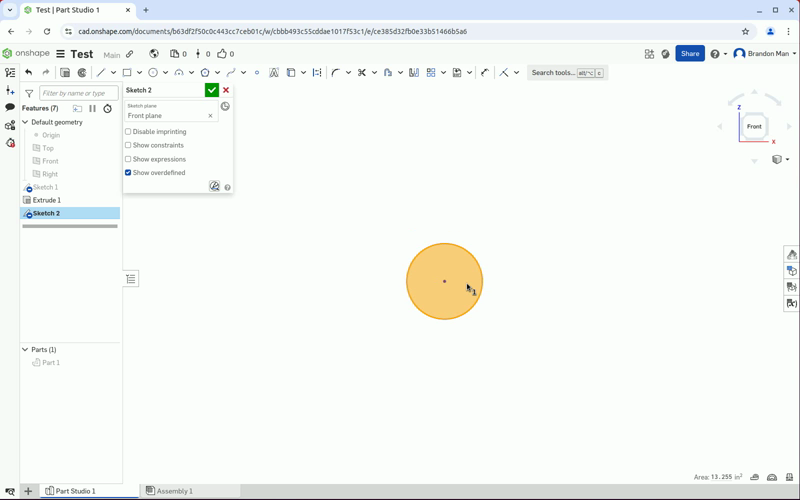
scroll(-6)
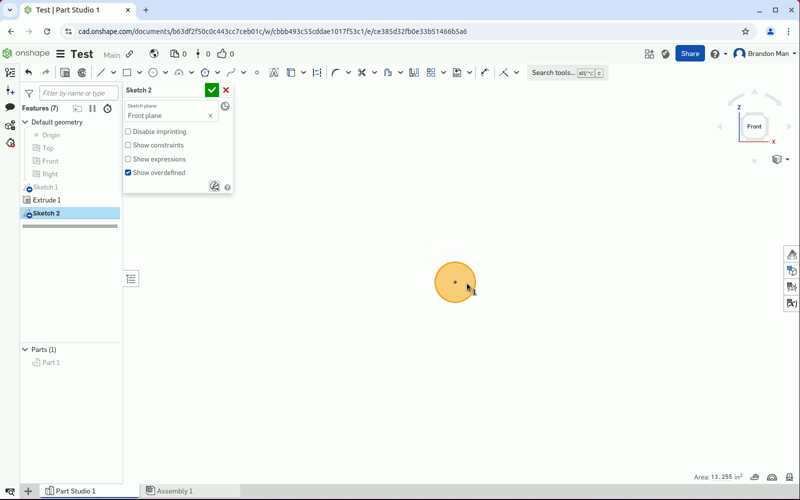
scroll(-6)
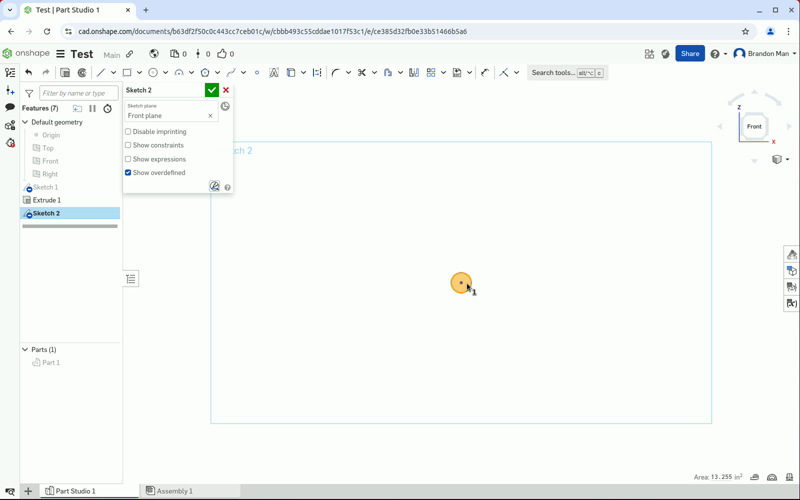
mouse_move(73, 352)
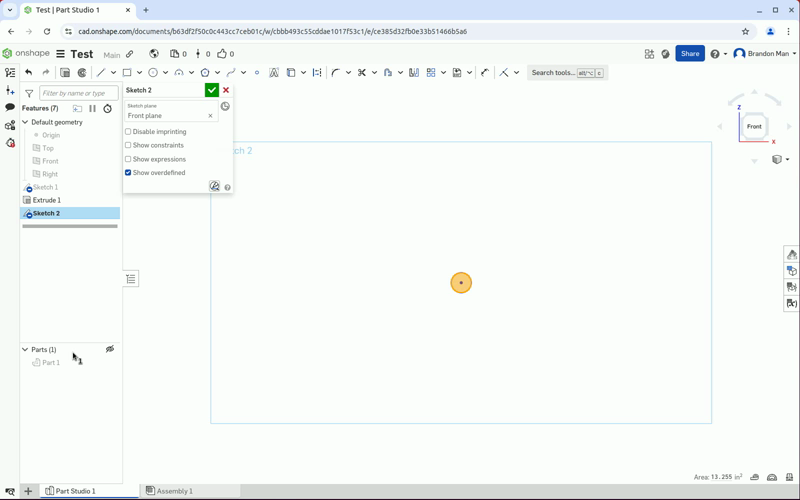
key(shift+y)
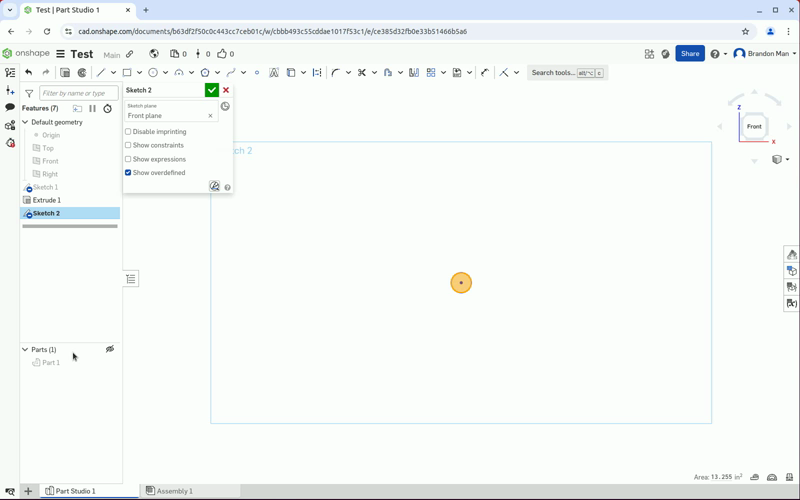
key(shift+e)
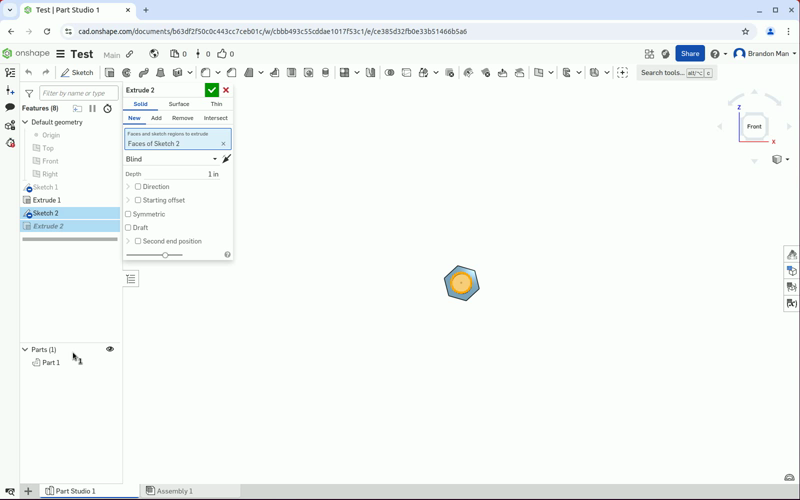
mouse_move(143, 106)
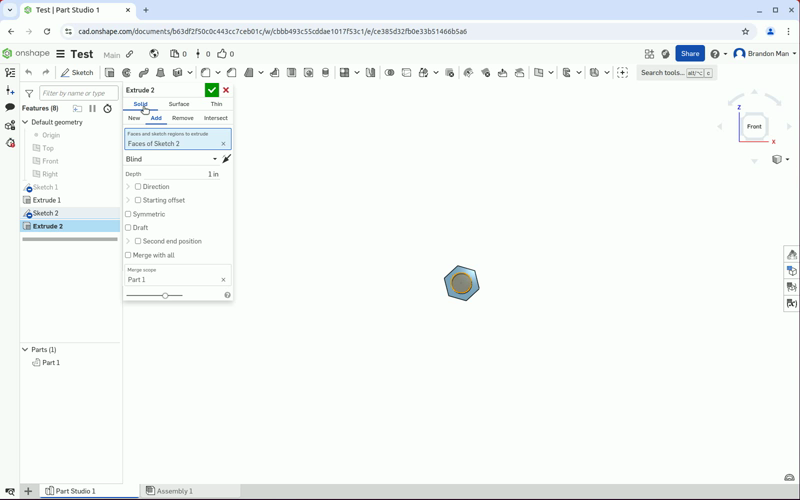
click(143, 106)
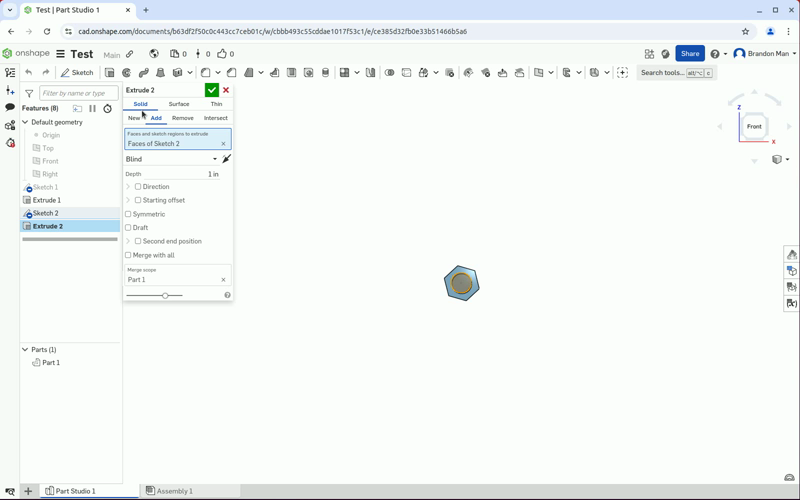
mouse_move(137, 120)
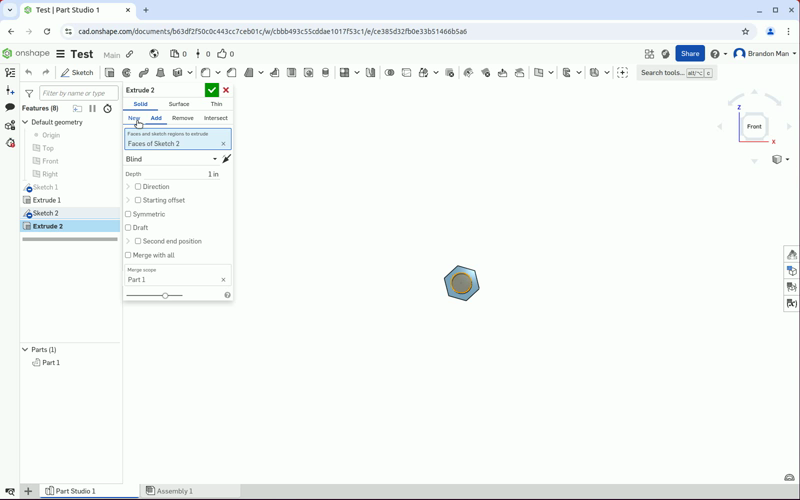
click(137, 120)
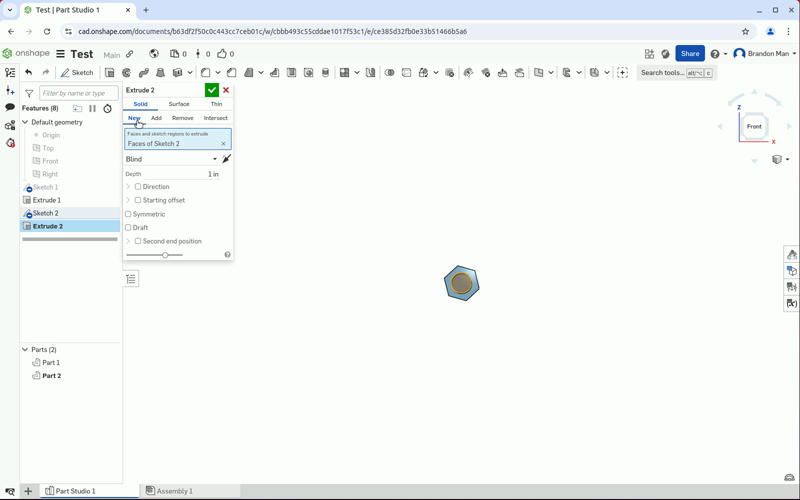
key(tab, 4)
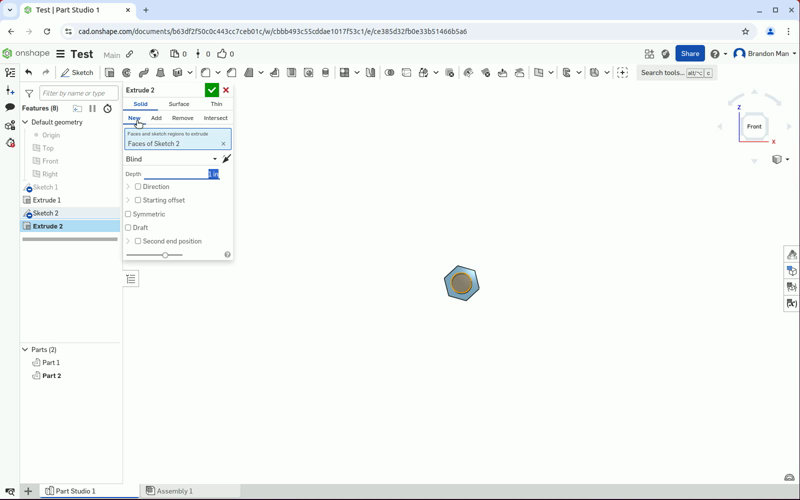
text(1.926)
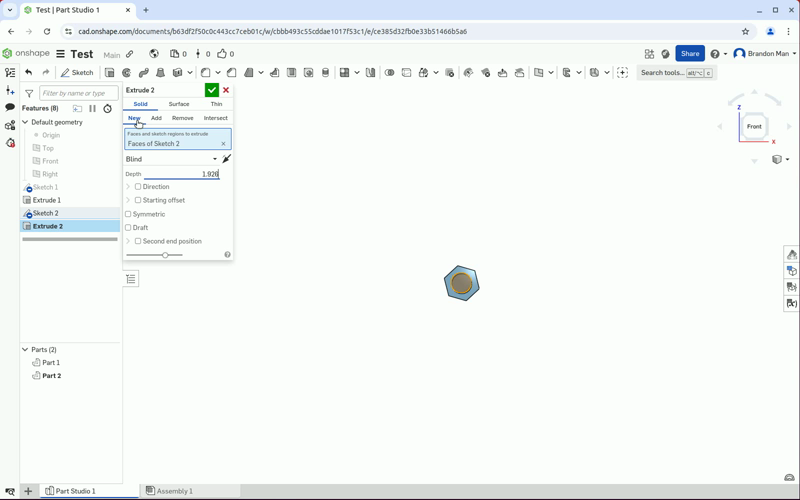
key(enter)
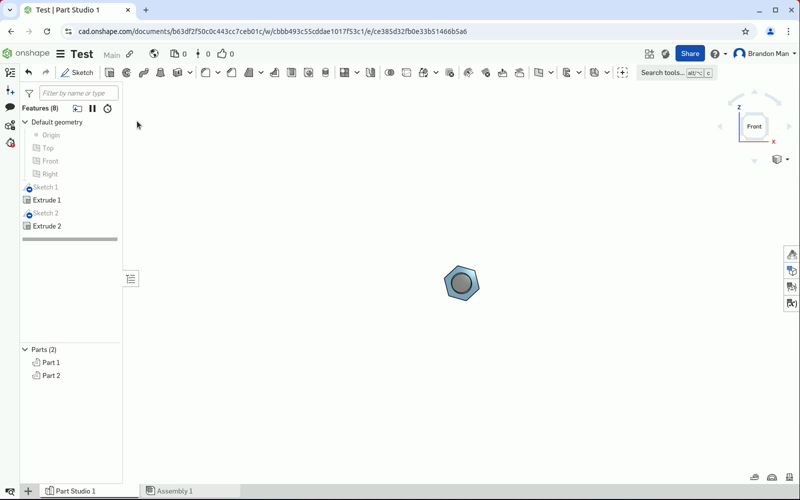
key(shift+h)
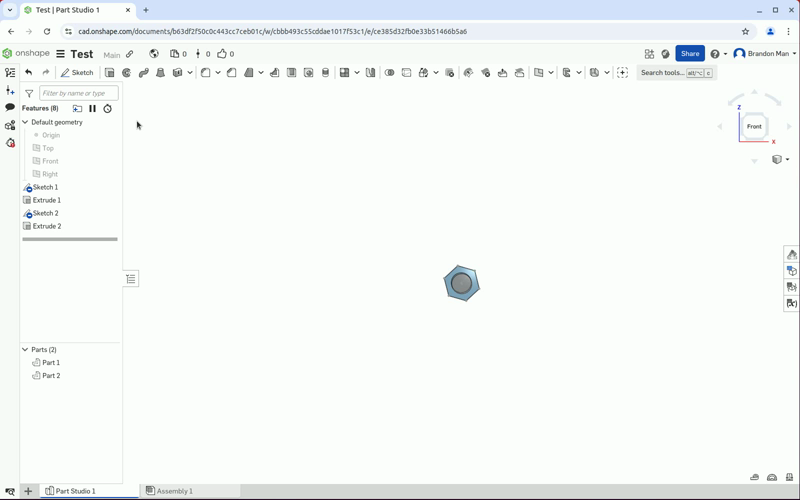
key(shift+h)
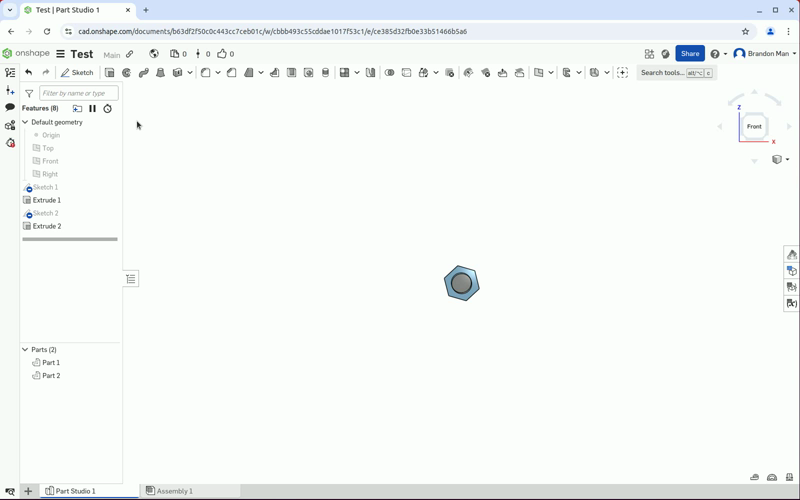
mouse_move(73, 189)
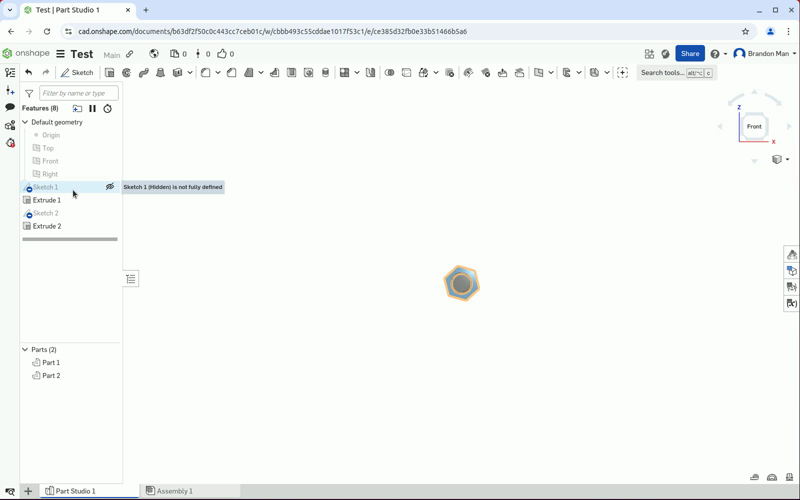
click(73, 189)
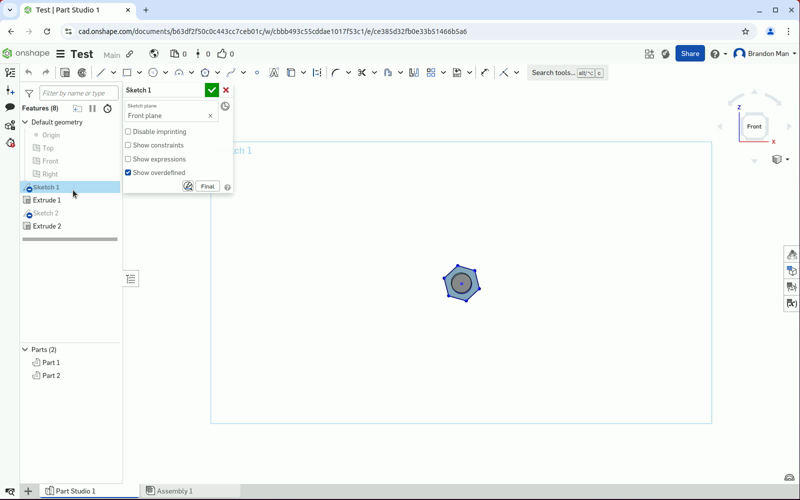
mouse_move(229, 92)
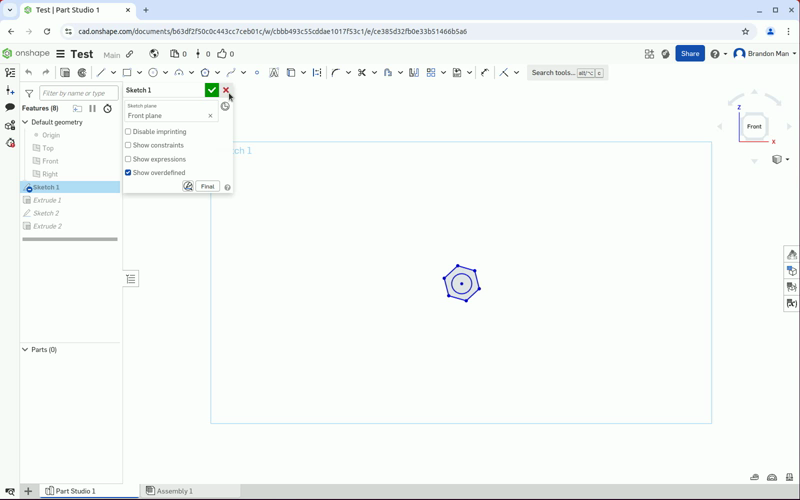
click(229, 92)
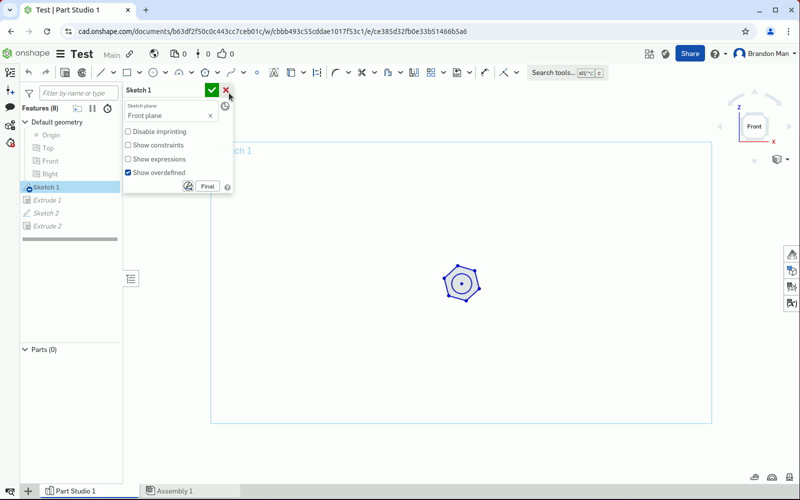
key(shift+s)
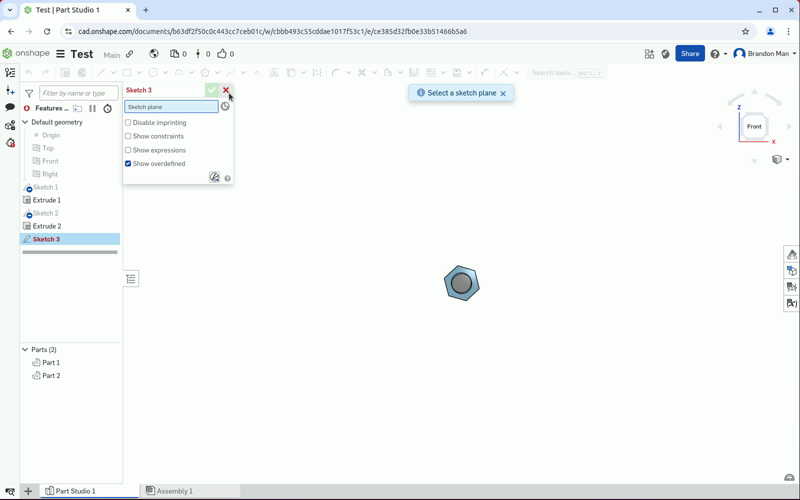
mouse_move(73, 163)
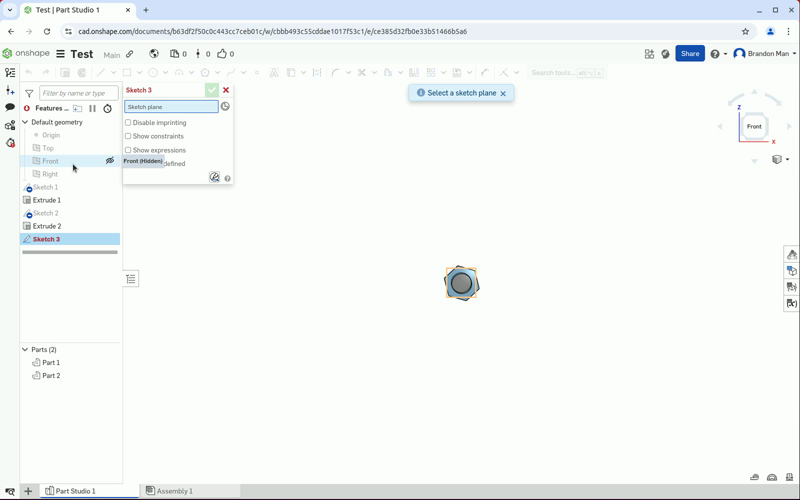
click(73, 163)
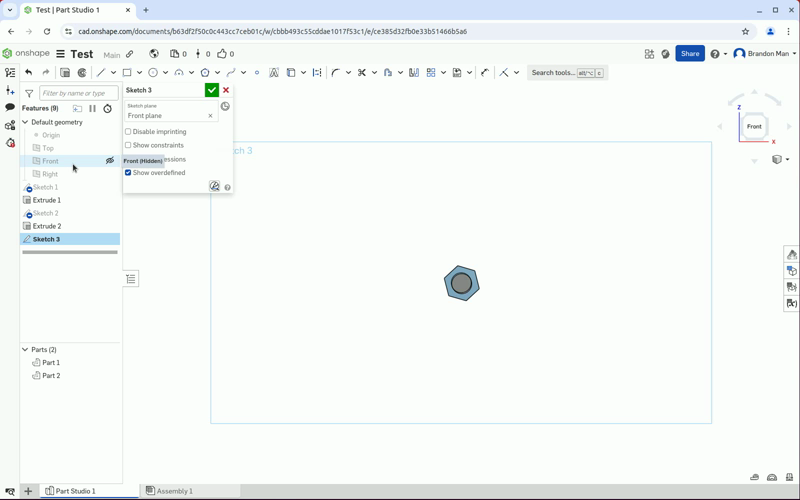
mouse_move(73, 352)
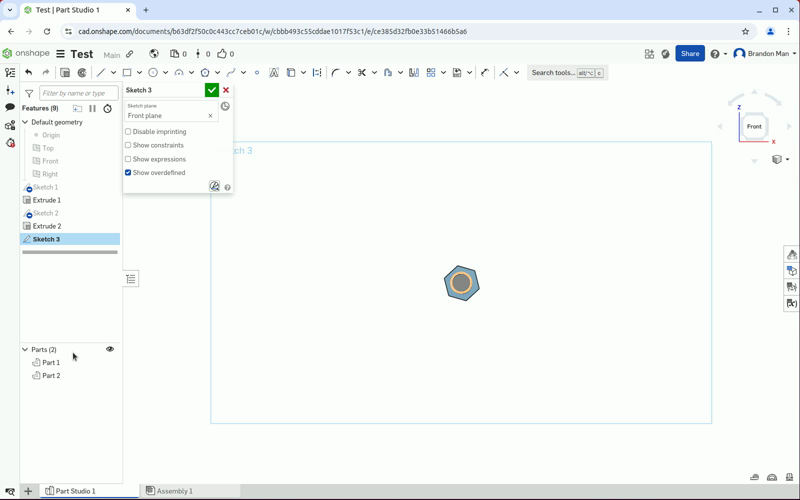
key(y)
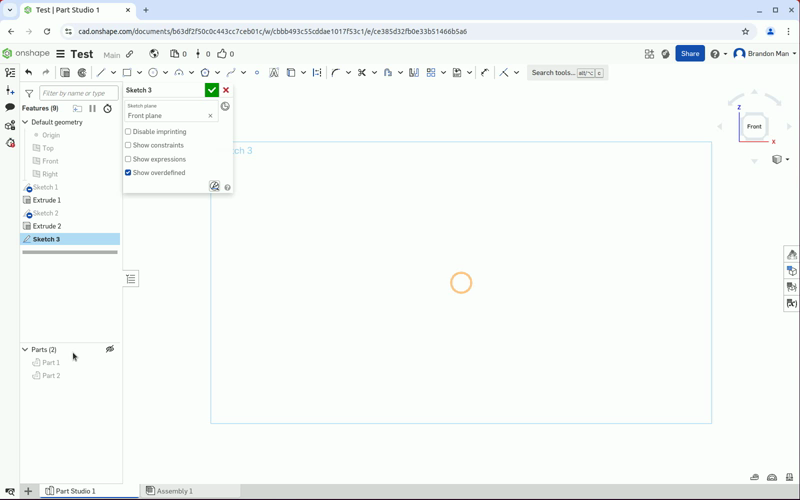
key(c)
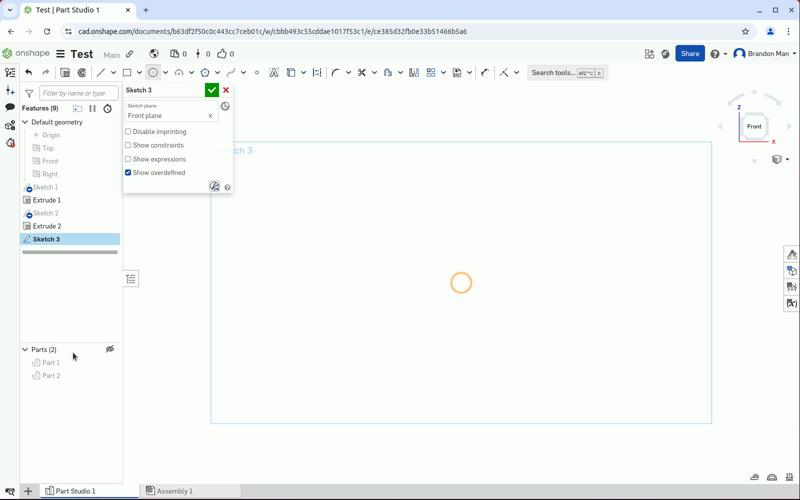
key_down(shift)
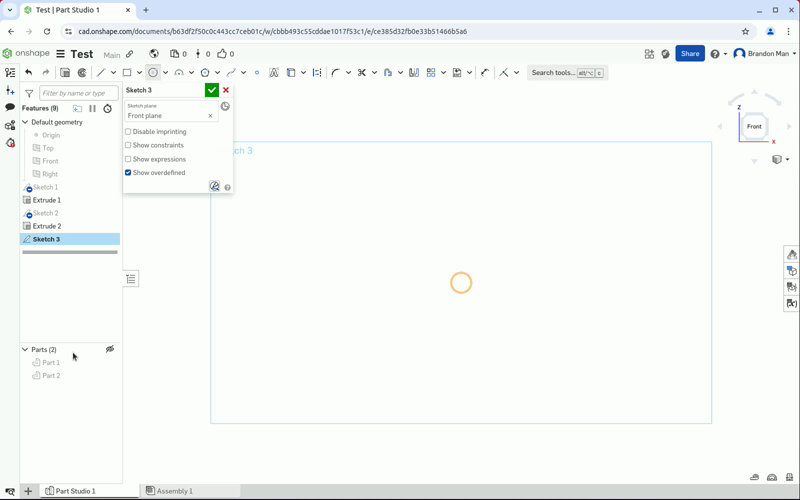
mouse_move(461, 282)
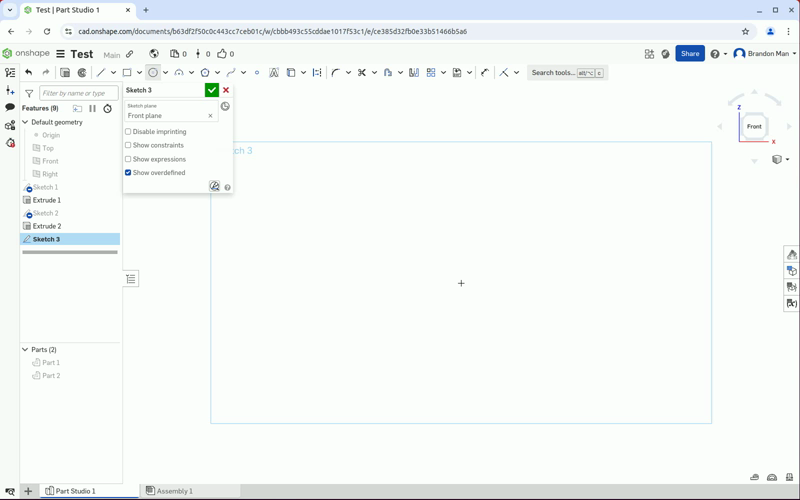
click(461, 282)
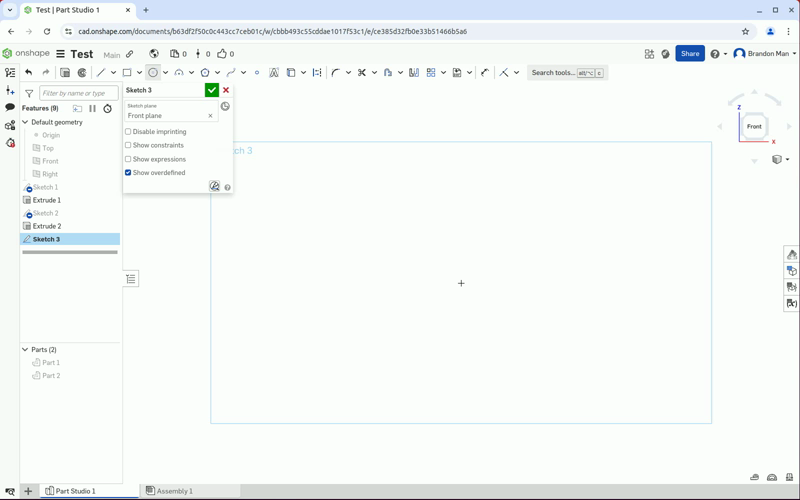
key_up(shift)
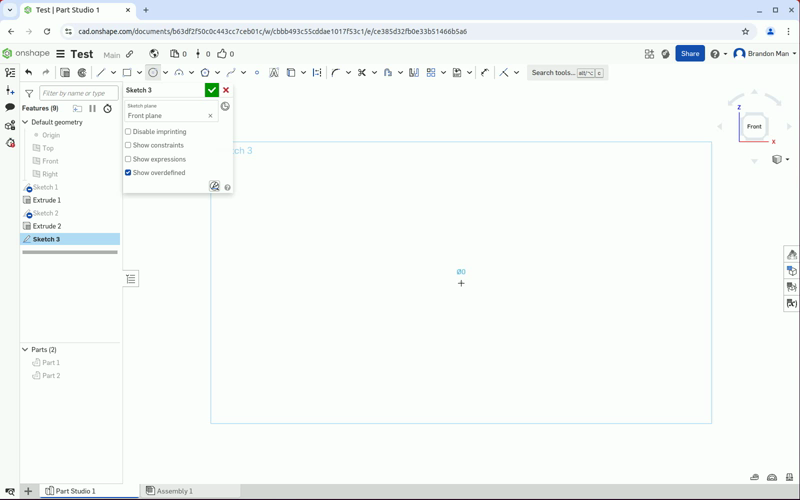
mouse_move(471, 282)
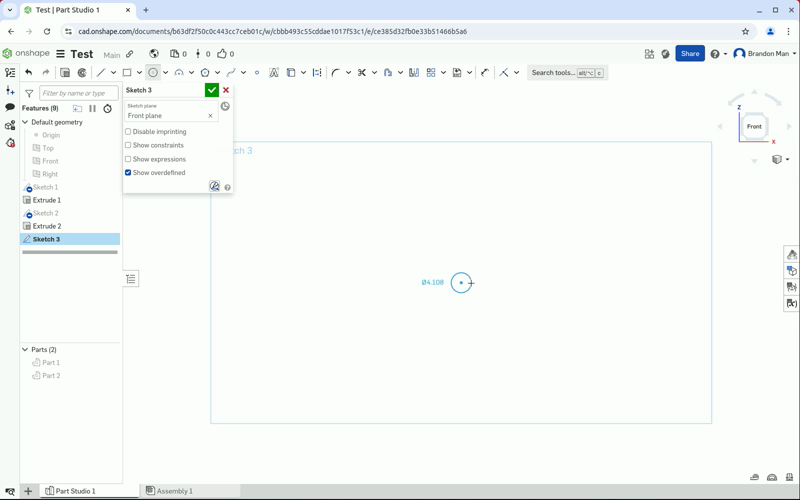
click(471, 282)
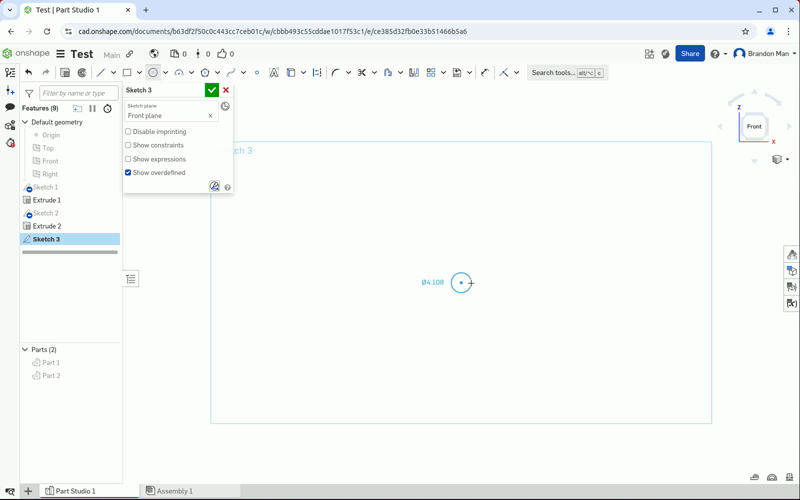
key(esc)
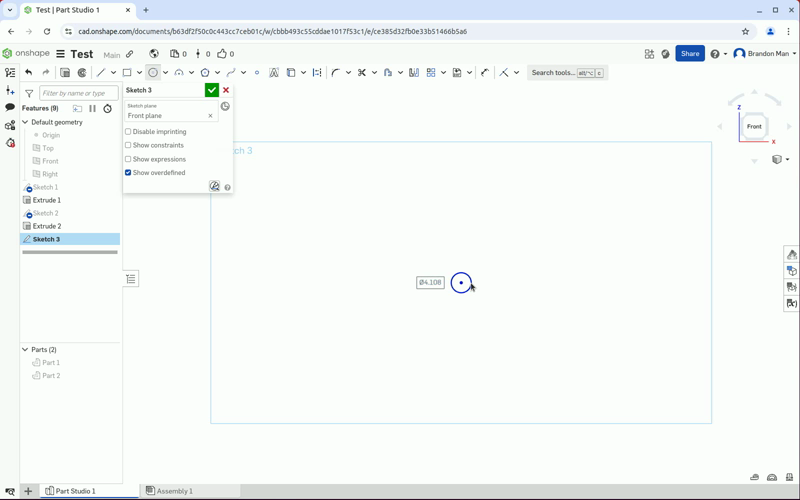
mouse_move(459, 287)
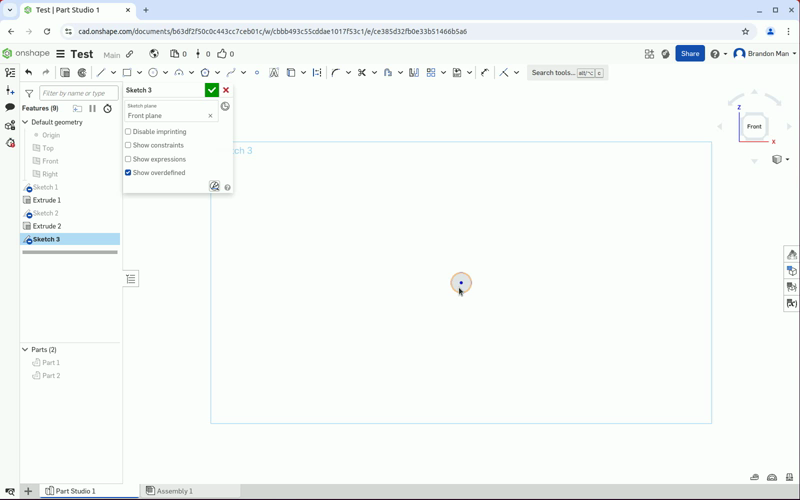
scroll(6)
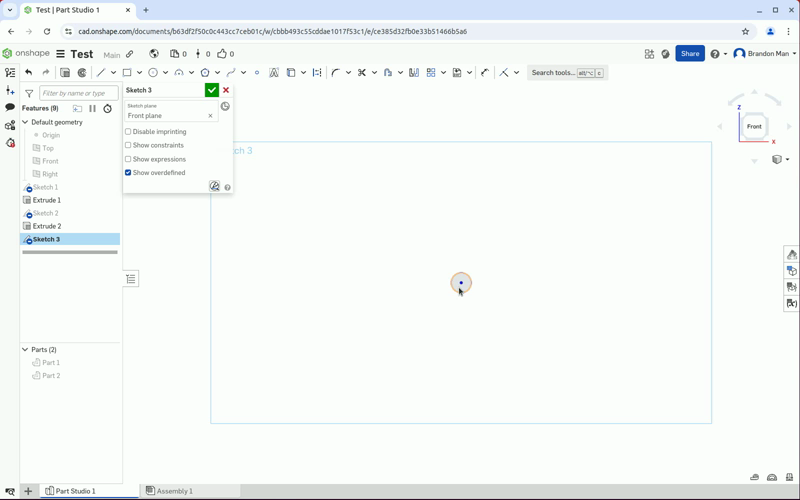
scroll(6)
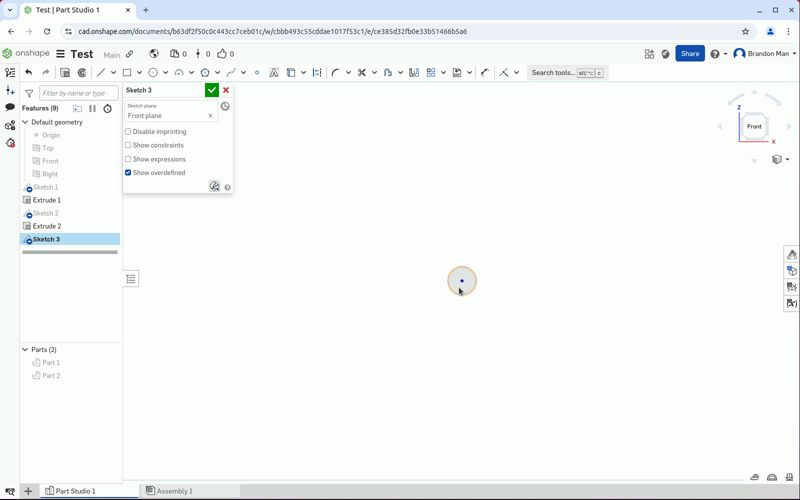
scroll(6)
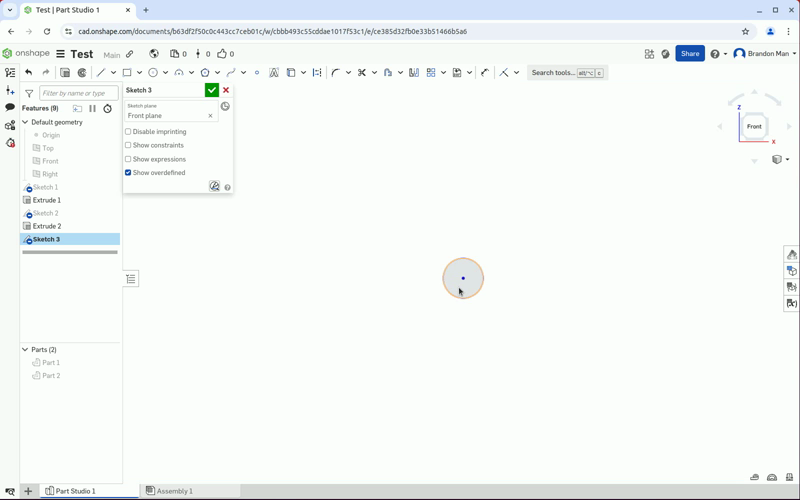
scroll(6)
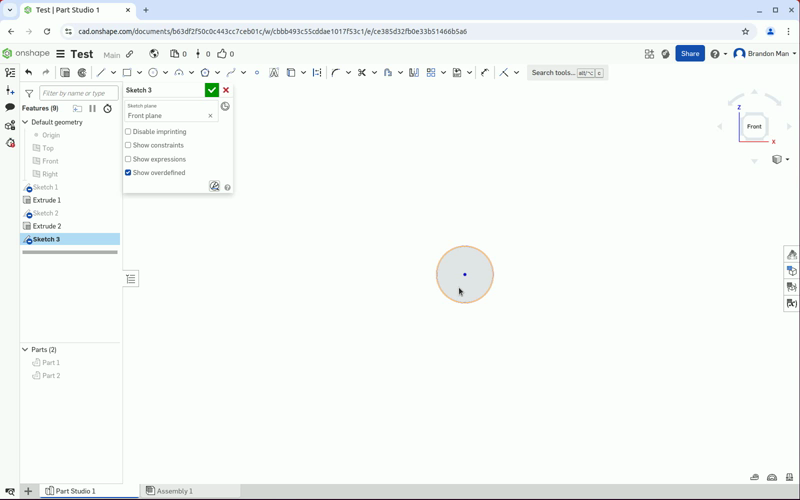
scroll(6)
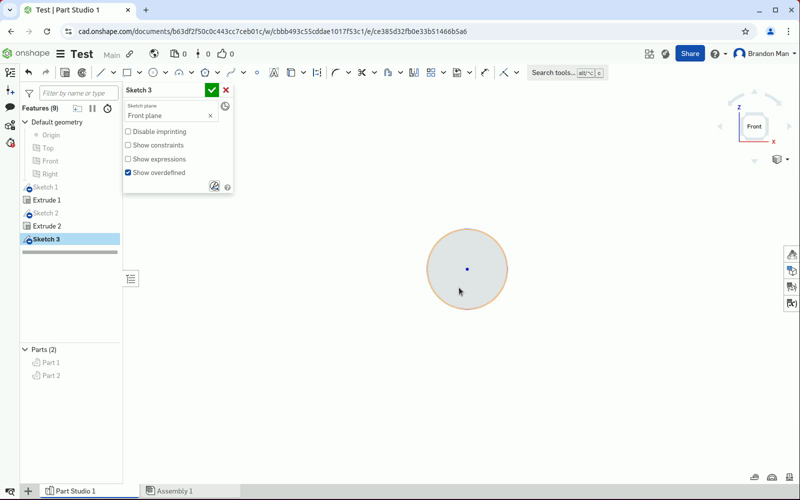
scroll(6)
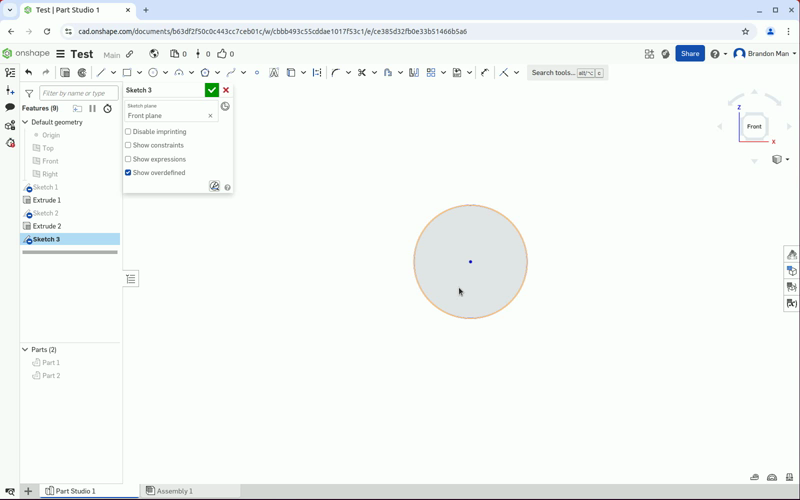
scroll(6)
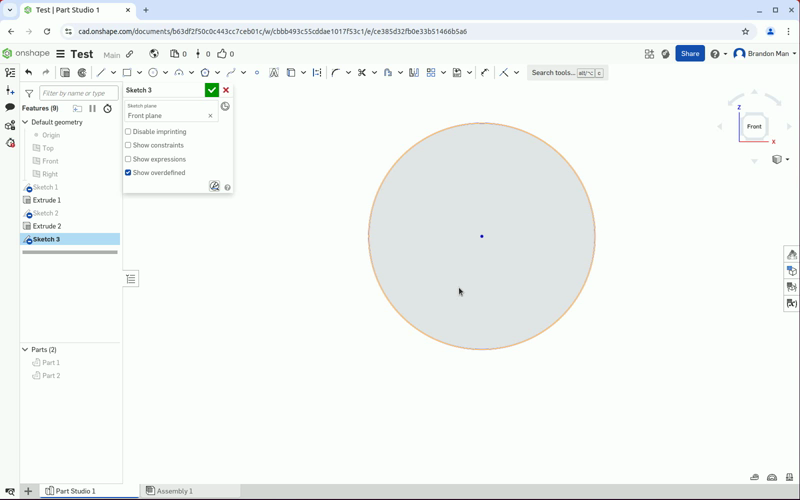
click(459, 287)
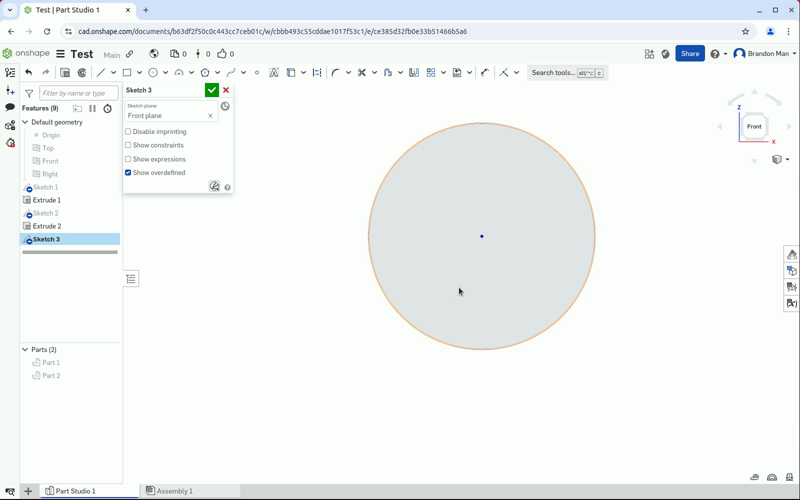
scroll(-6)
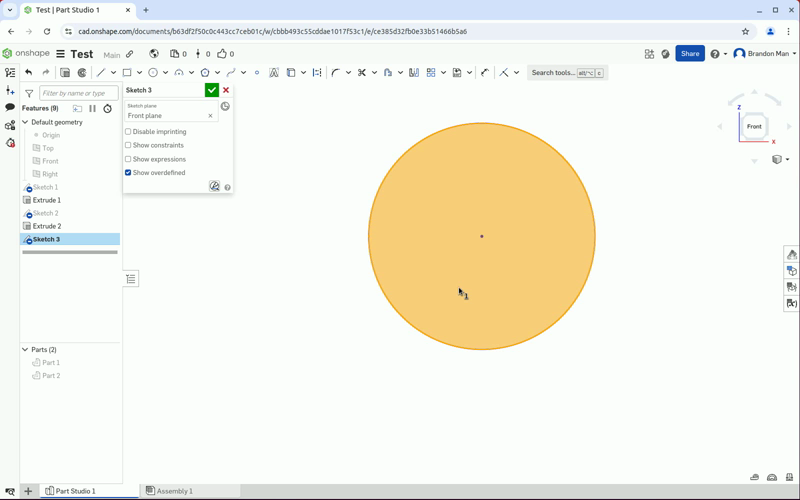
scroll(-6)
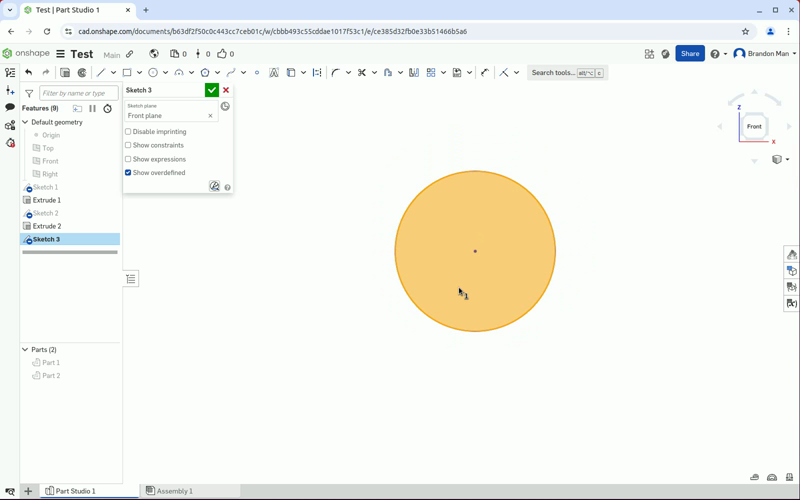
scroll(-6)
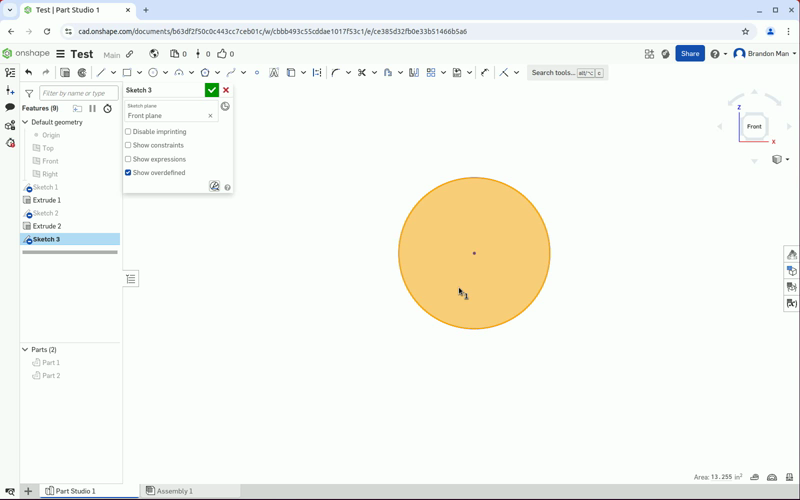
scroll(-6)
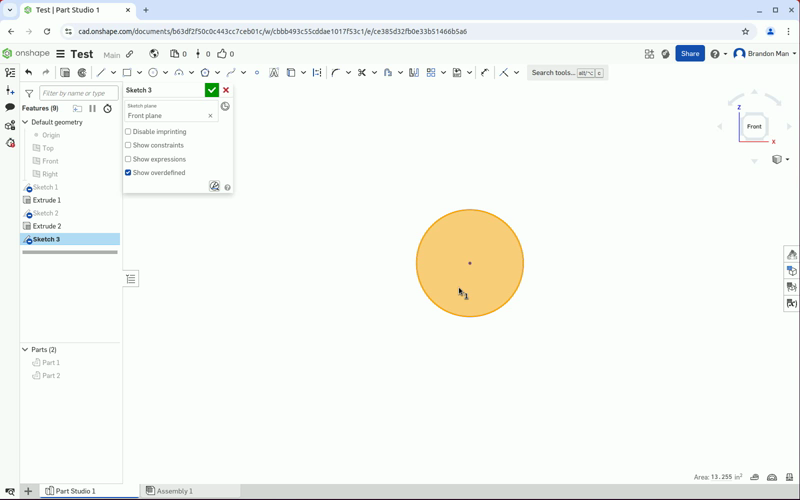
scroll(-6)
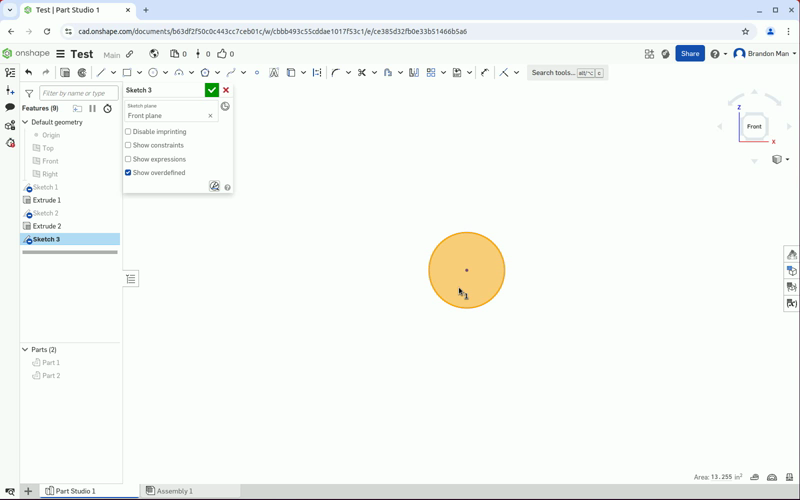
scroll(-6)
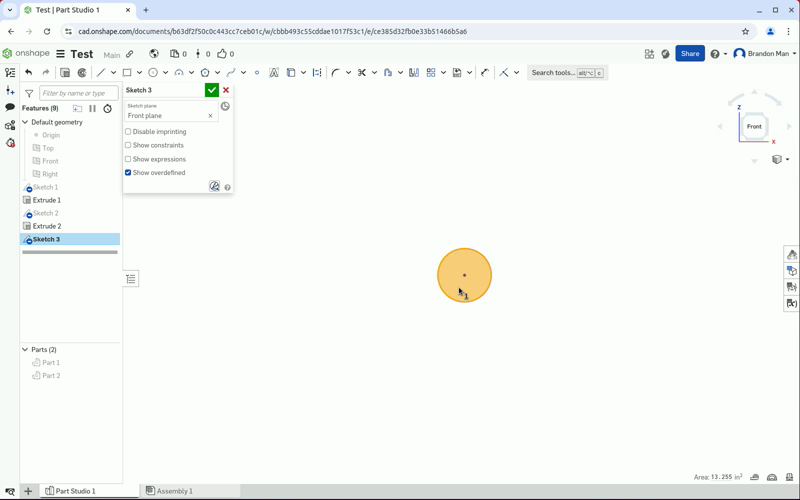
scroll(-6)
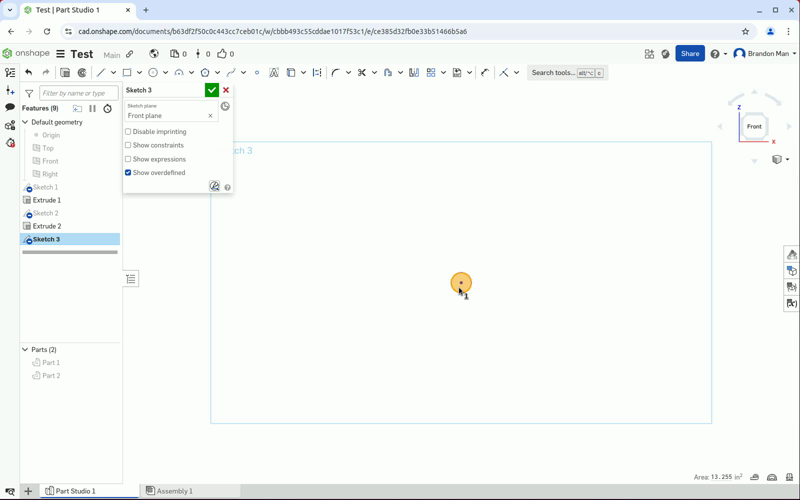
mouse_move(73, 352)
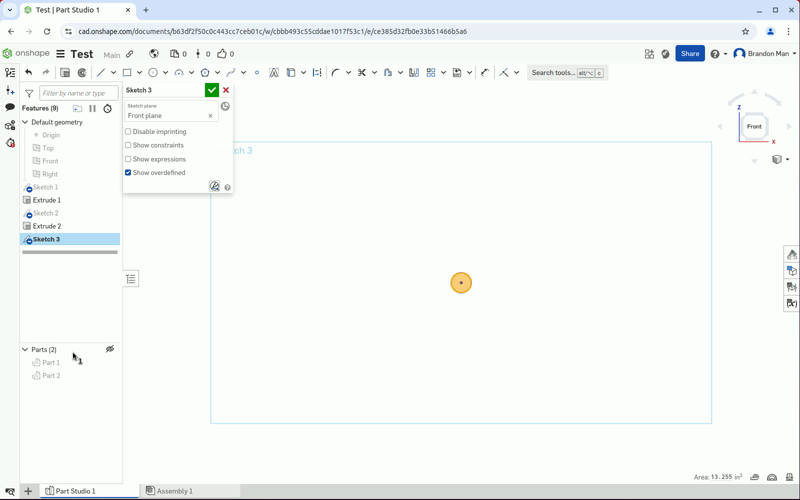
key(shift+y)
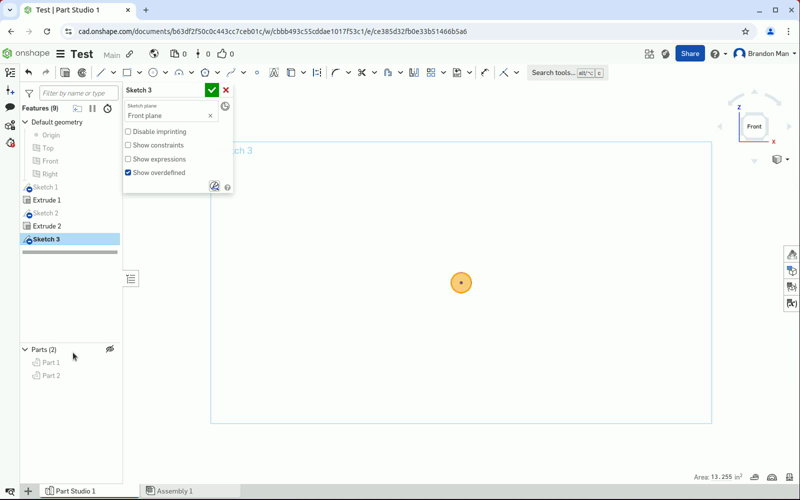
key(shift+e)
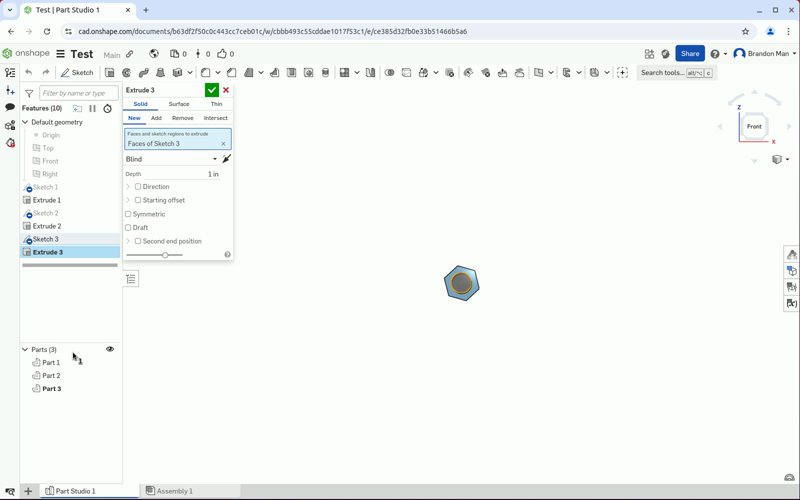
mouse_move(143, 106)
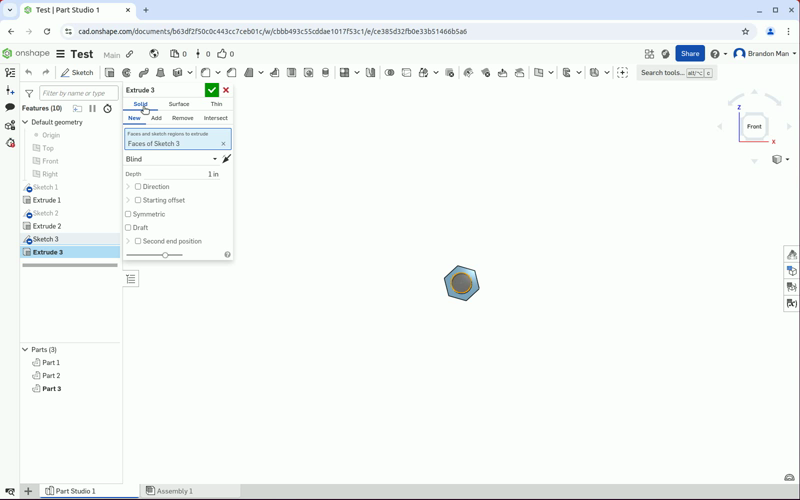
click(143, 106)
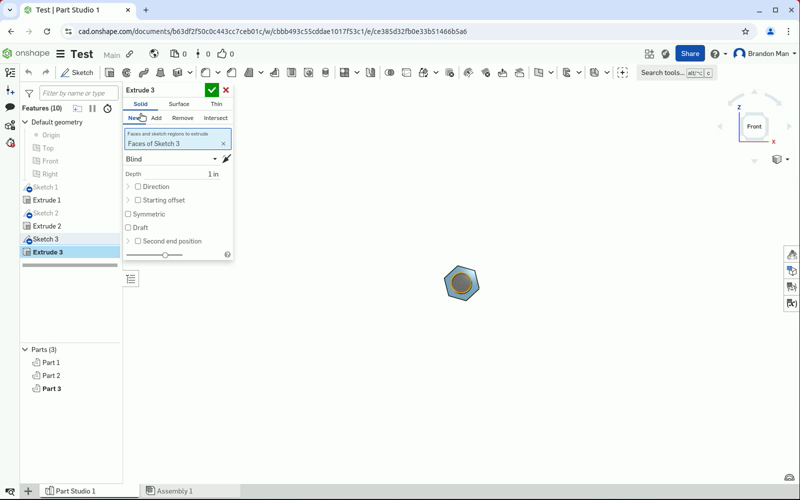
mouse_move(137, 120)
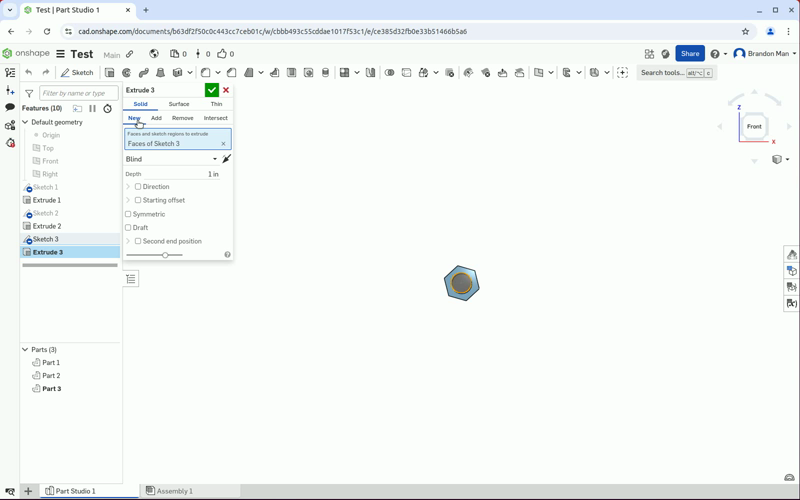
click(137, 120)
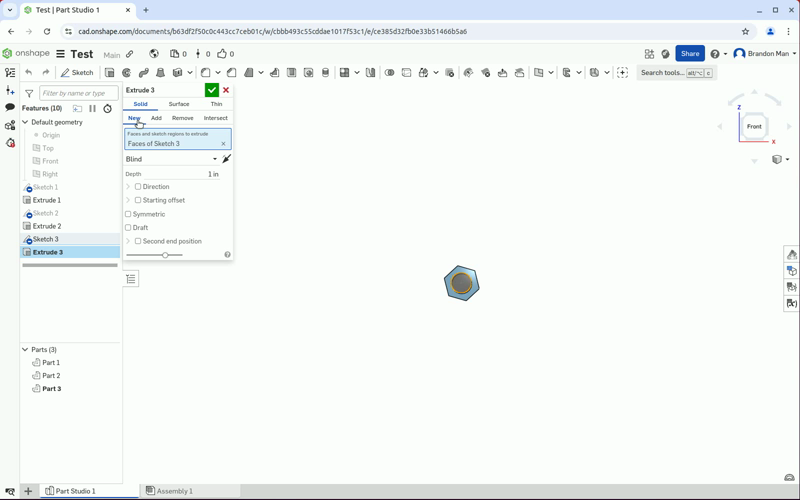
key(tab, 4)
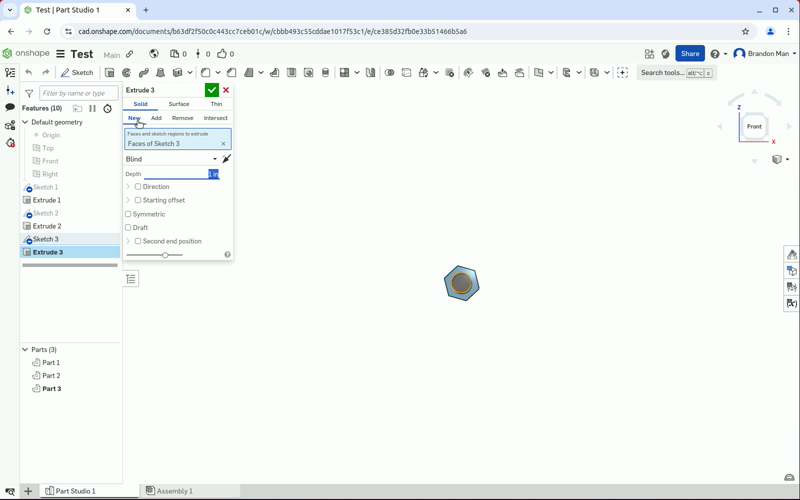
text(18.053)
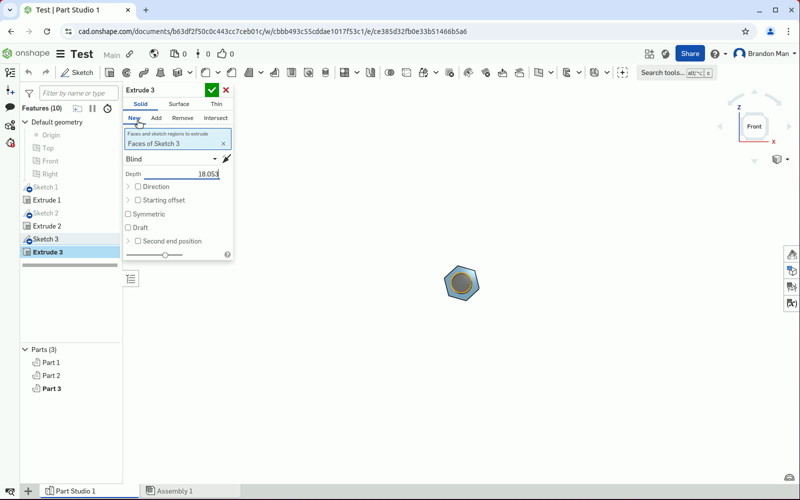
key(enter)
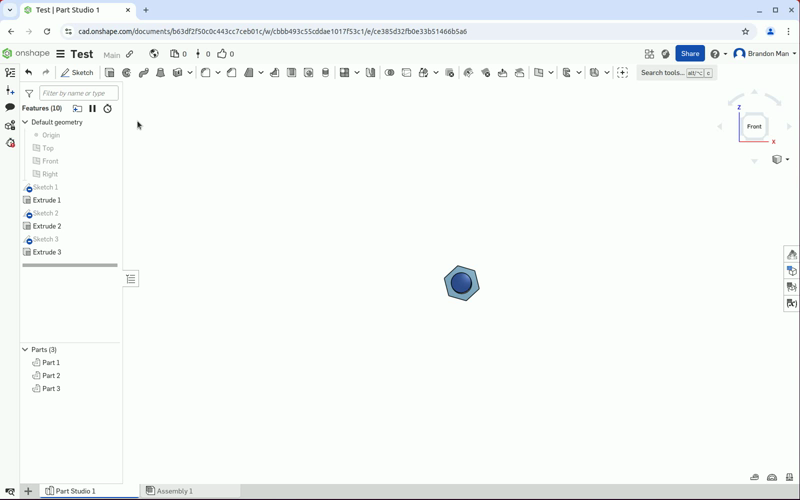
key(shift+h)
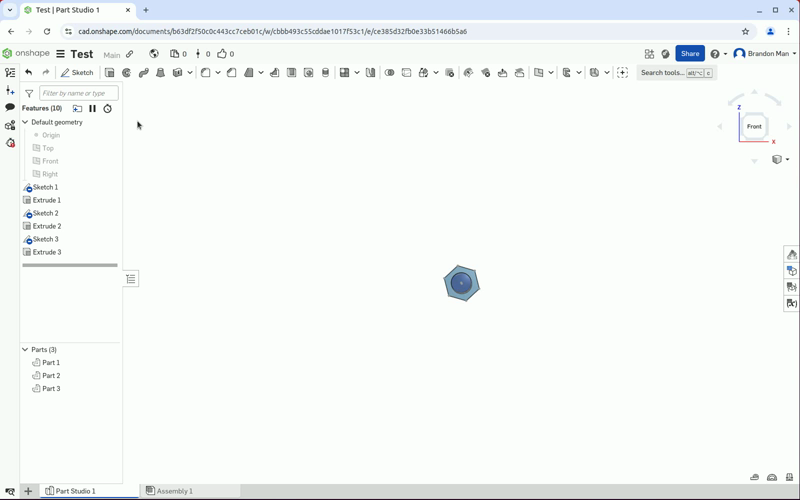
key(shift+h)
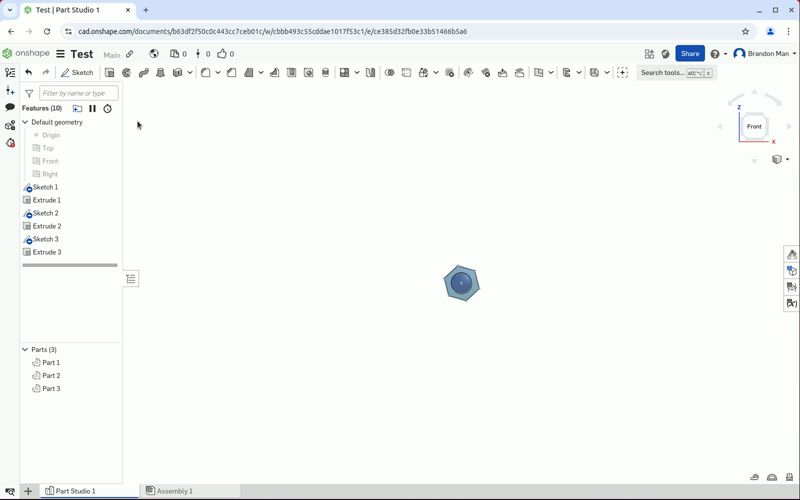
key(shift+7)
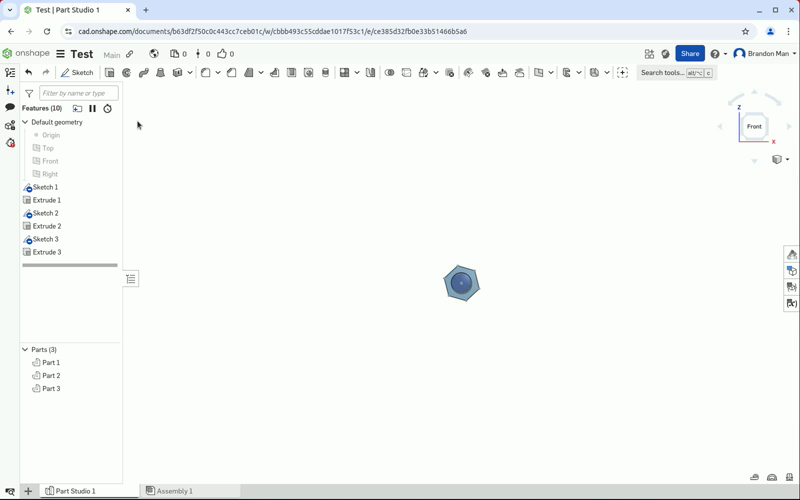
key(left, 2)
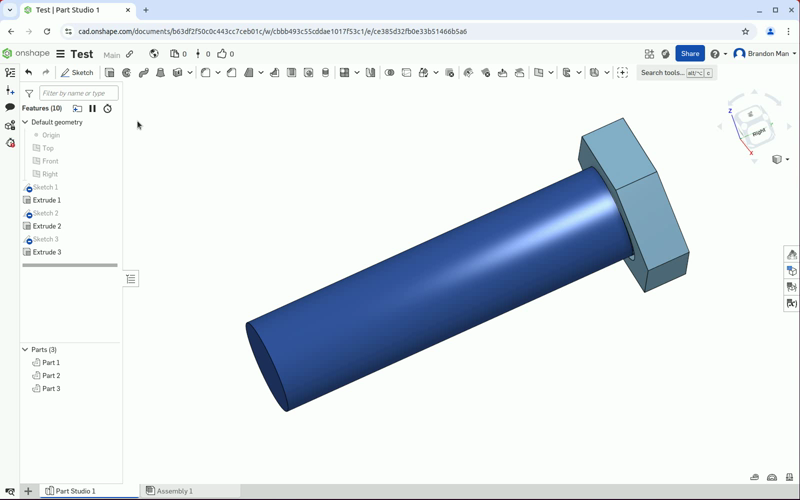
key(down, 2)
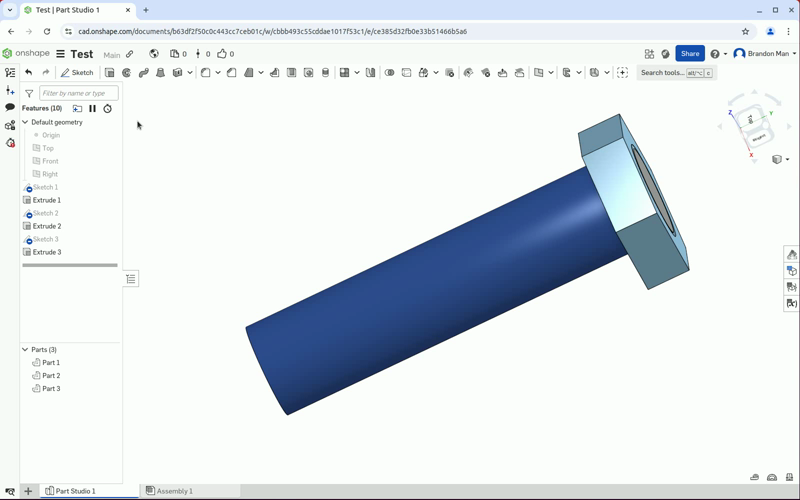
key(up, 2)
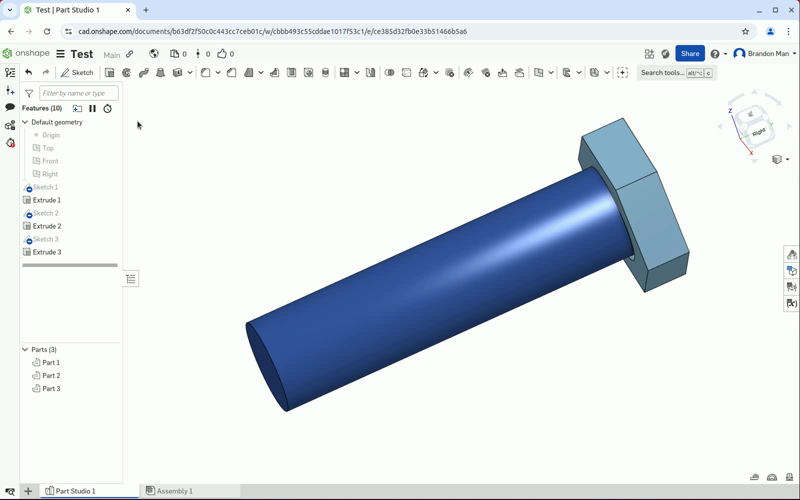
key(right, 2)
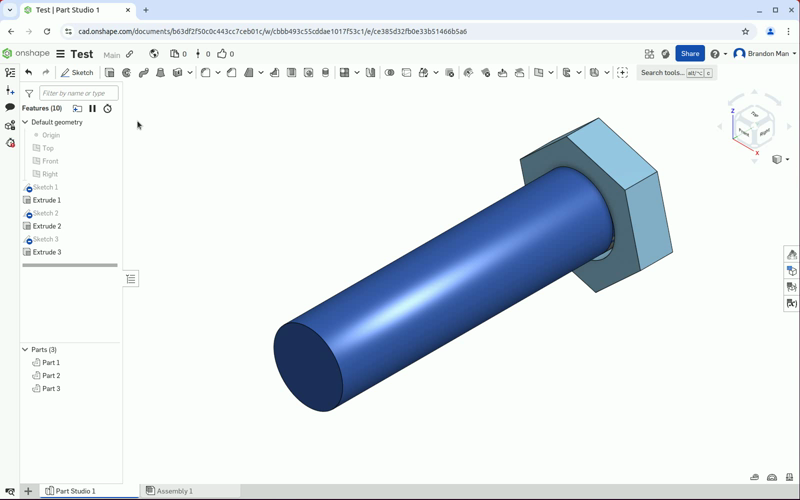
mouse_move(73, 189)
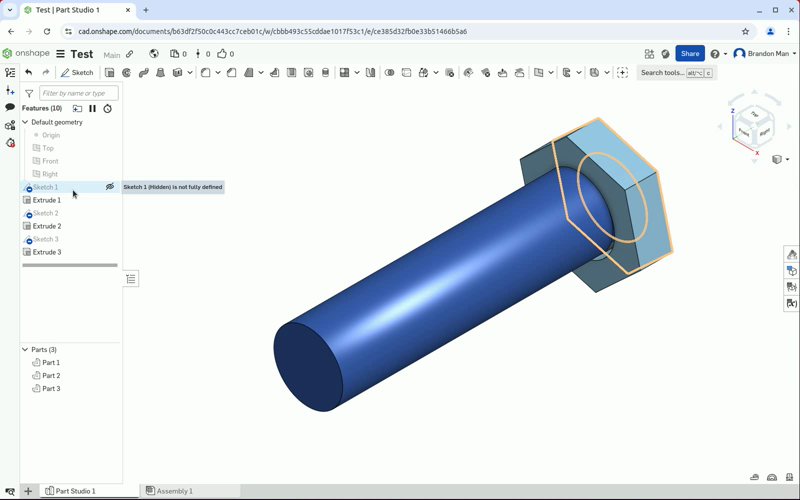
click(73, 189)